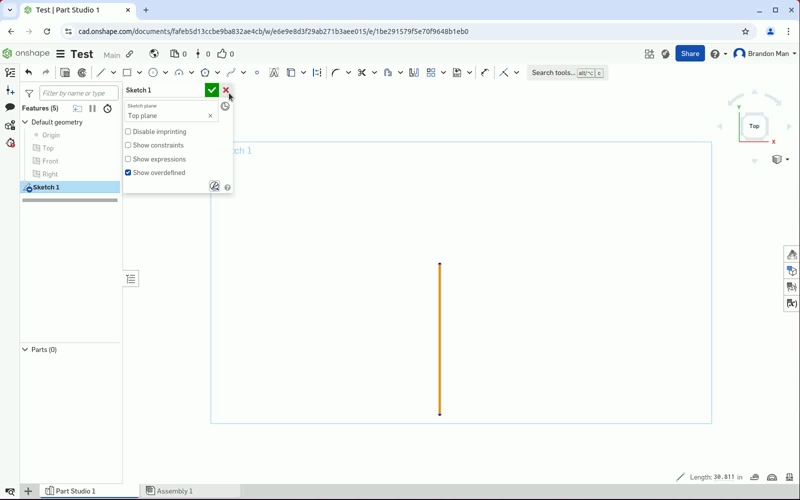
key(shift+h)
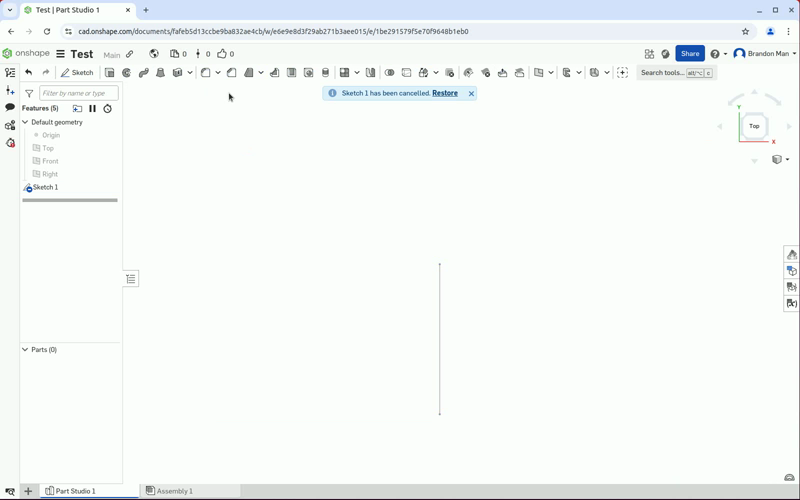
key(shift+s)
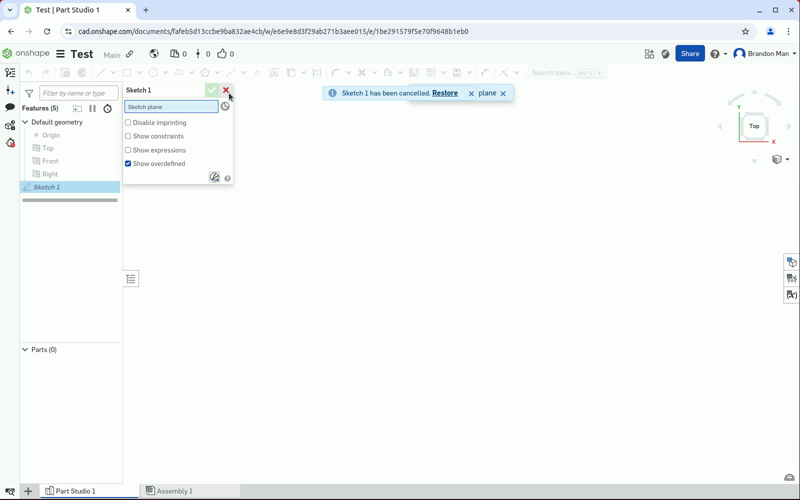
mouse_move(73, 150)
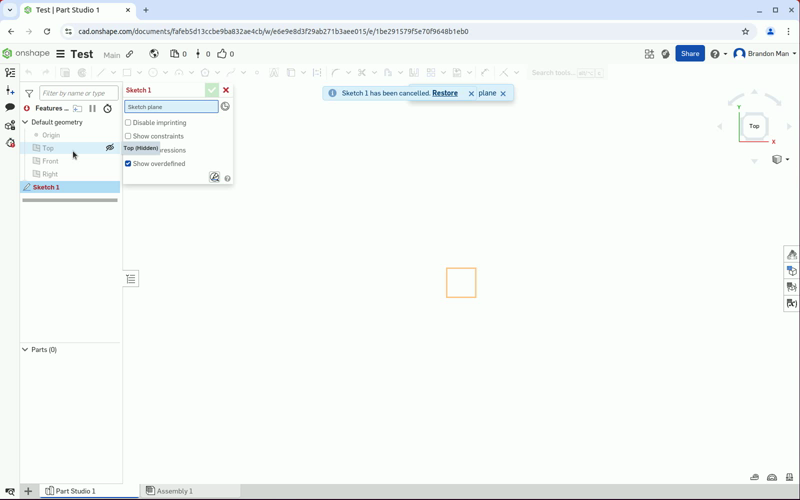
click(73, 150)
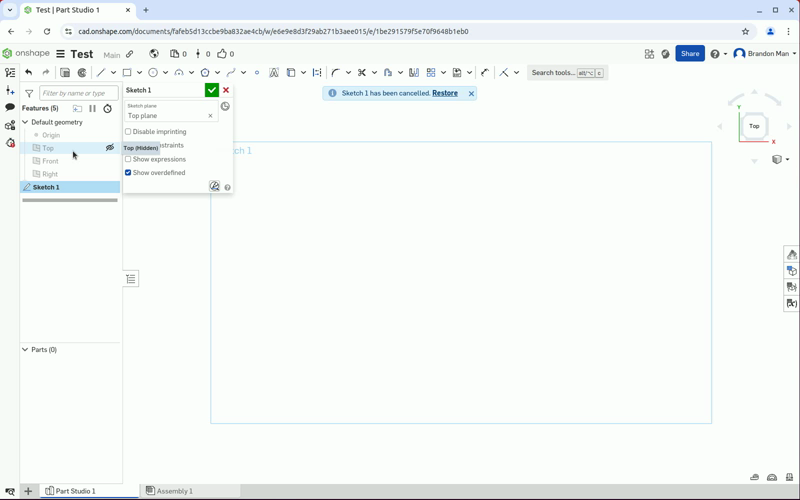
mouse_move(73, 352)
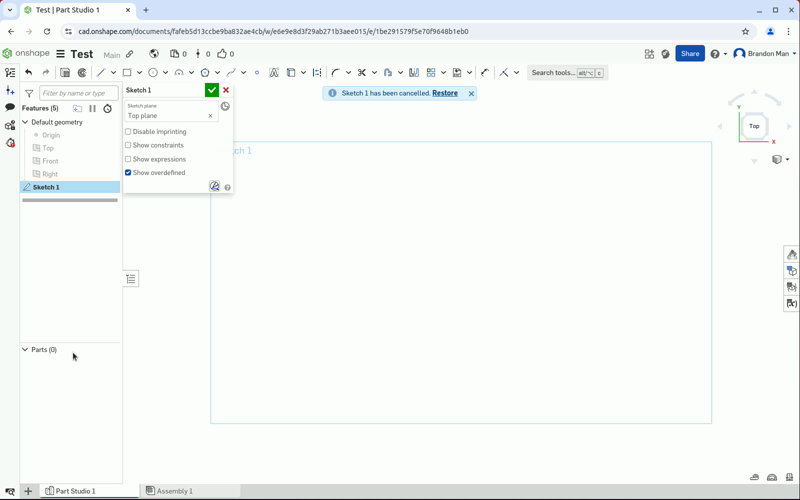
key(y)
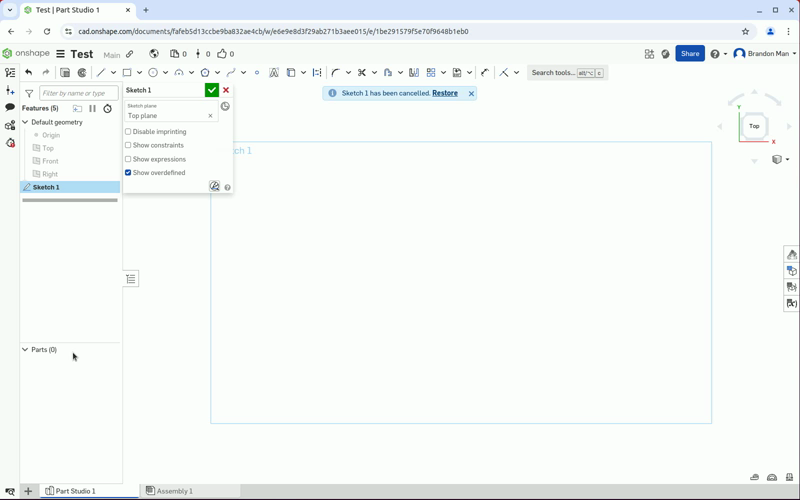
key(l)
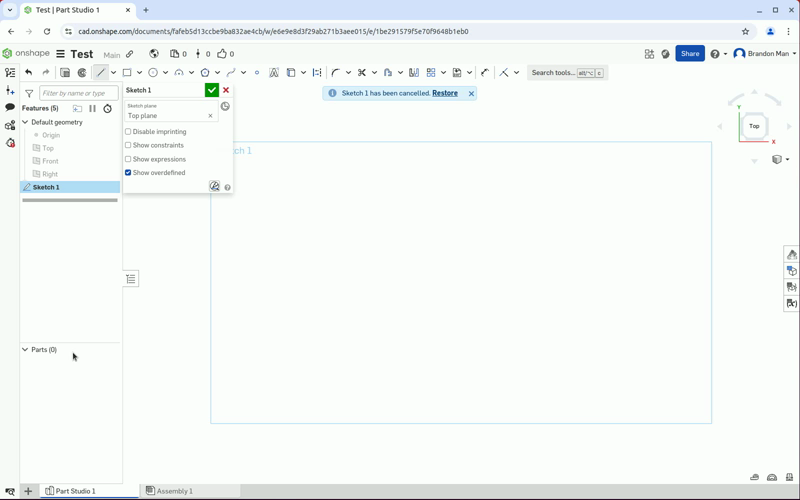
key_down(shift)
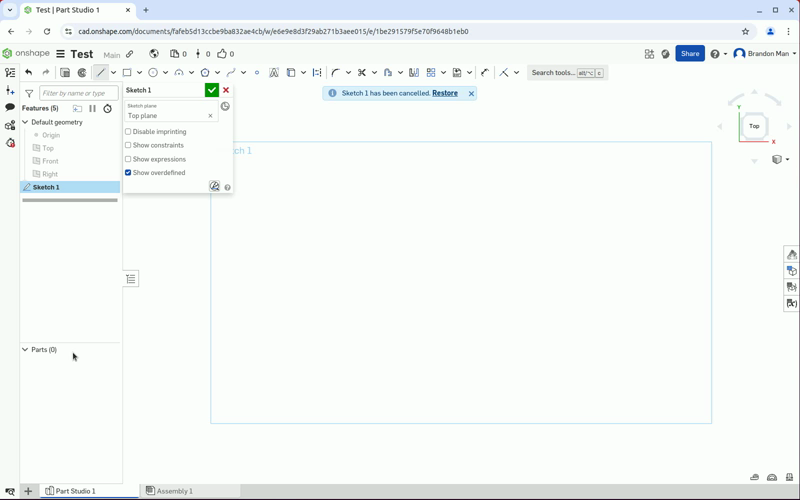
mouse_move(366, 305)
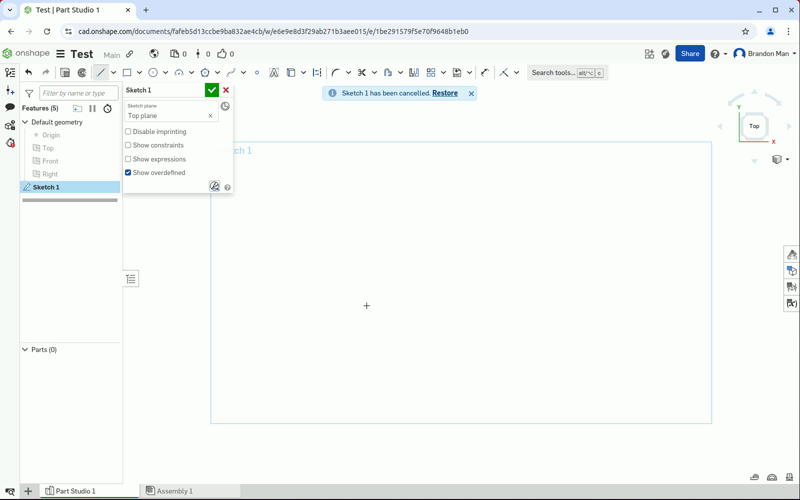
click(366, 305)
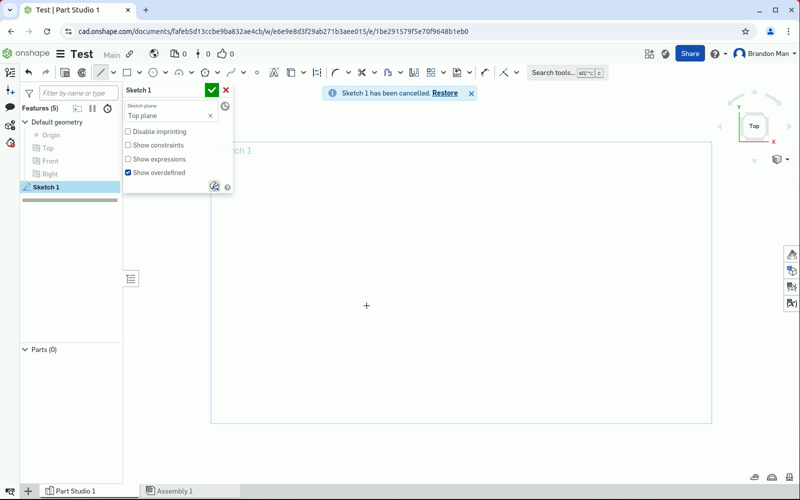
key_up(shift)
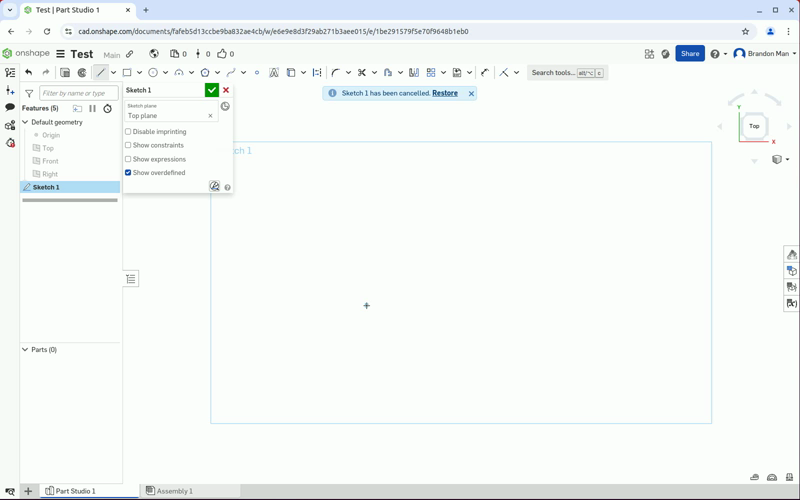
key_down(shift)
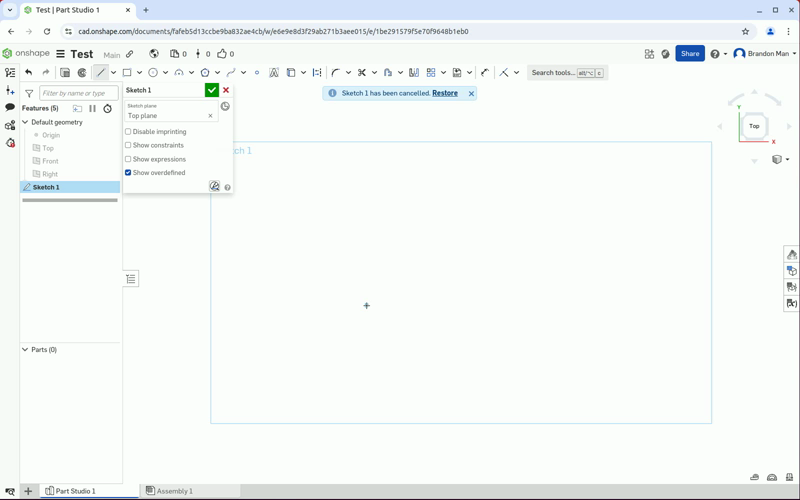
mouse_move(553, 305)
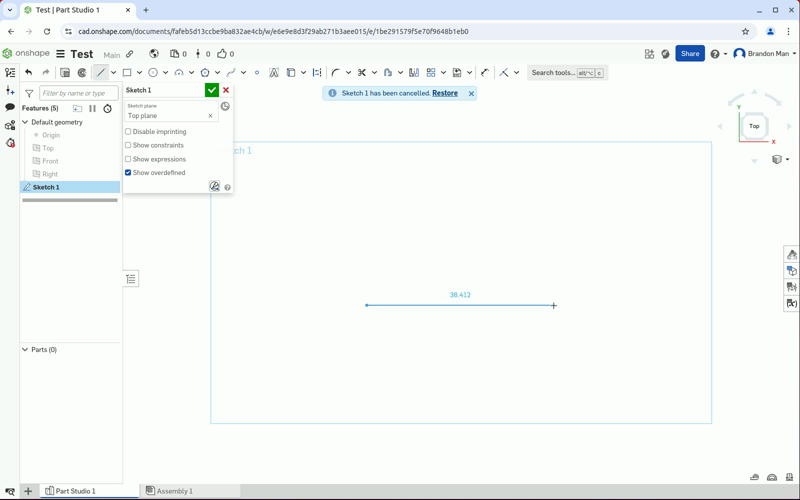
click(553, 305)
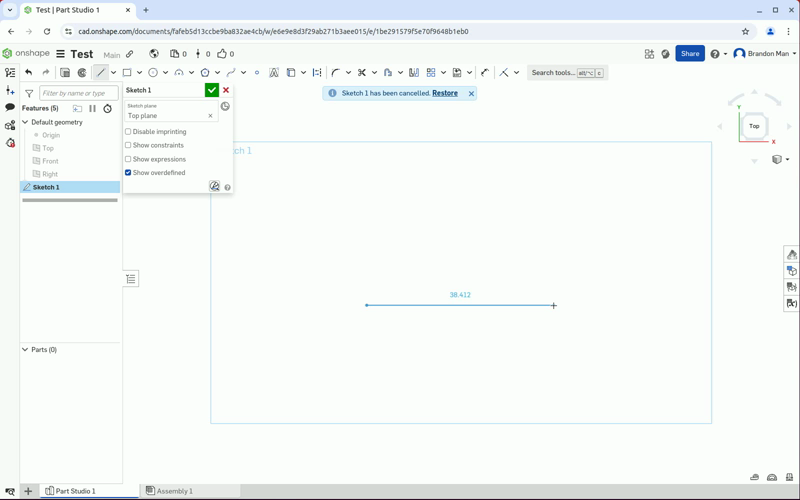
key_up(shift)
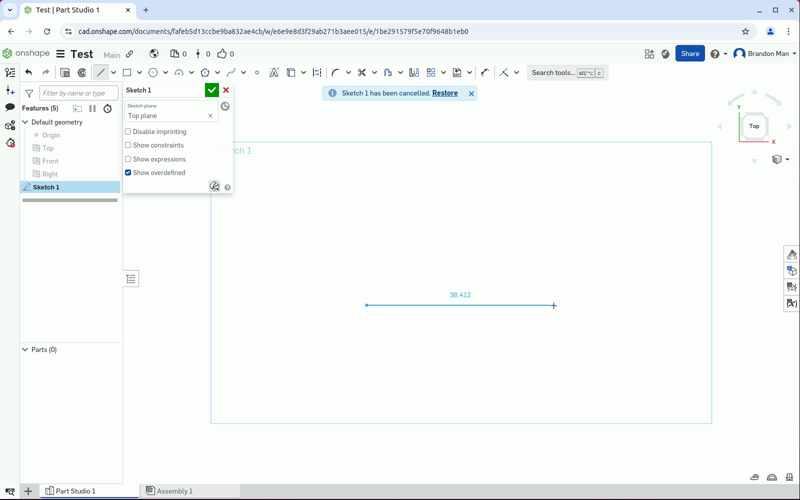
key_down(shift)
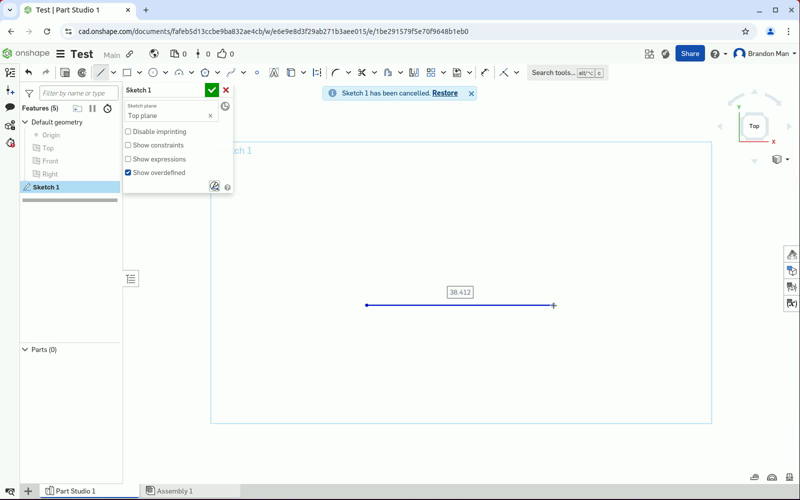
mouse_move(583, 305)
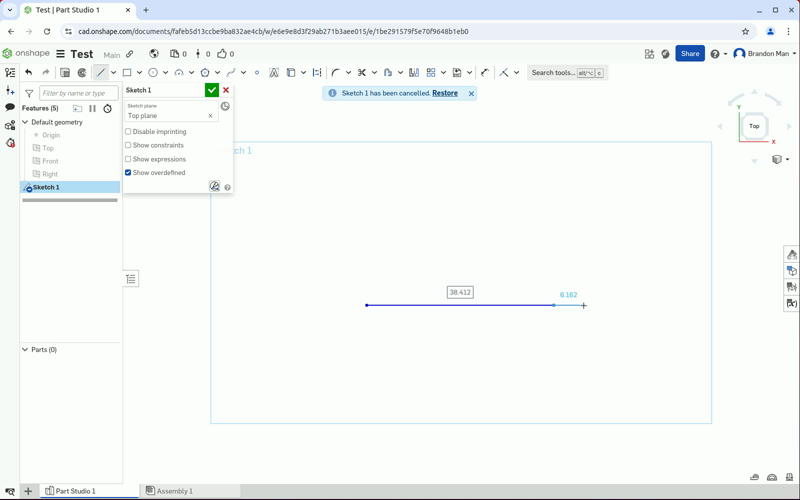
mouse_move(553, 259)
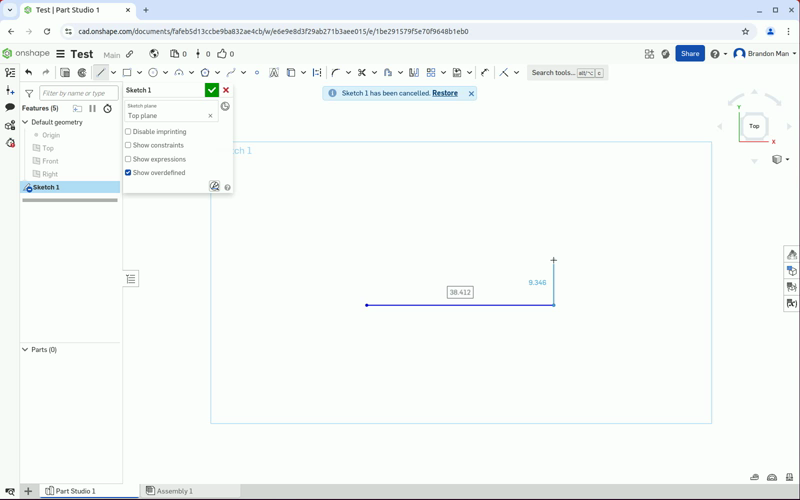
click(553, 259)
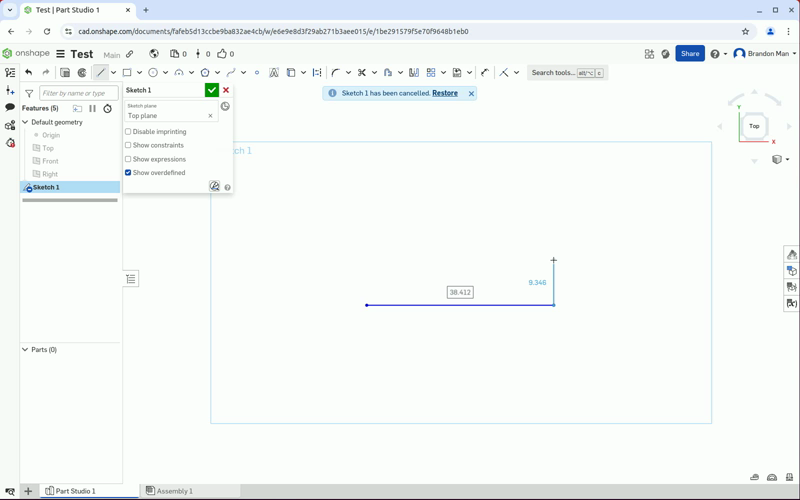
key_up(shift)
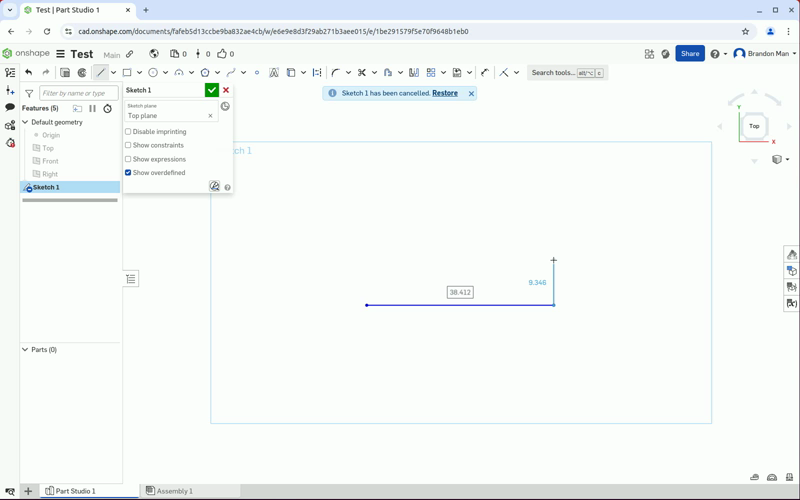
key_down(shift)
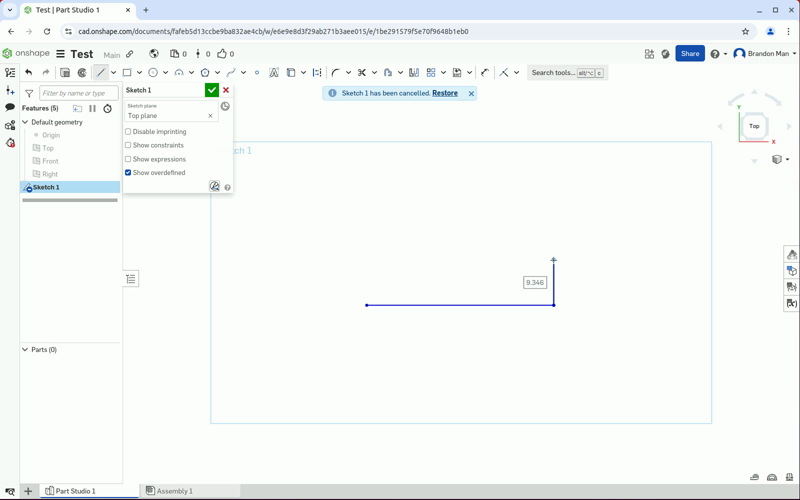
mouse_move(366, 259)
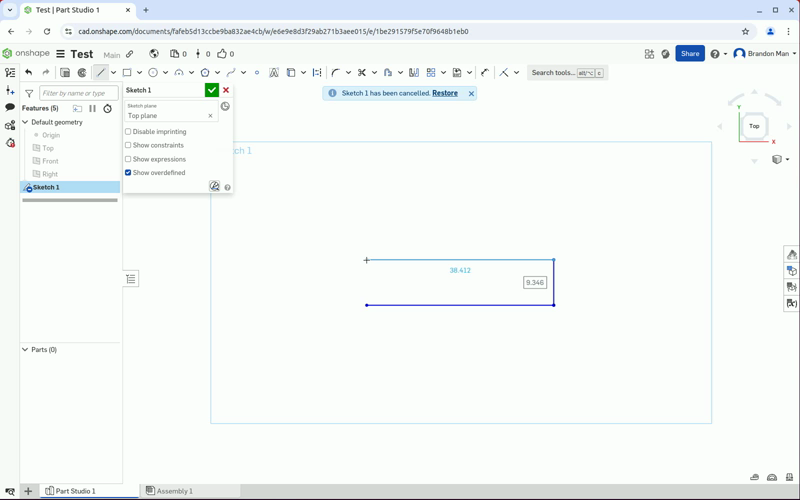
click(366, 259)
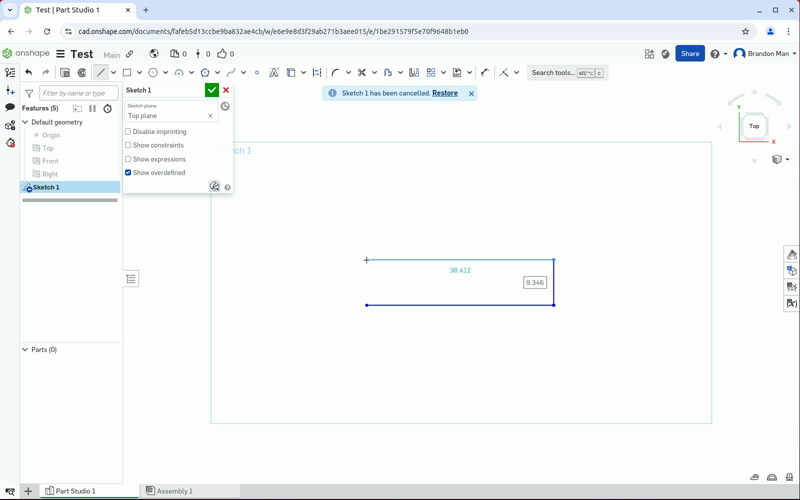
key_up(shift)
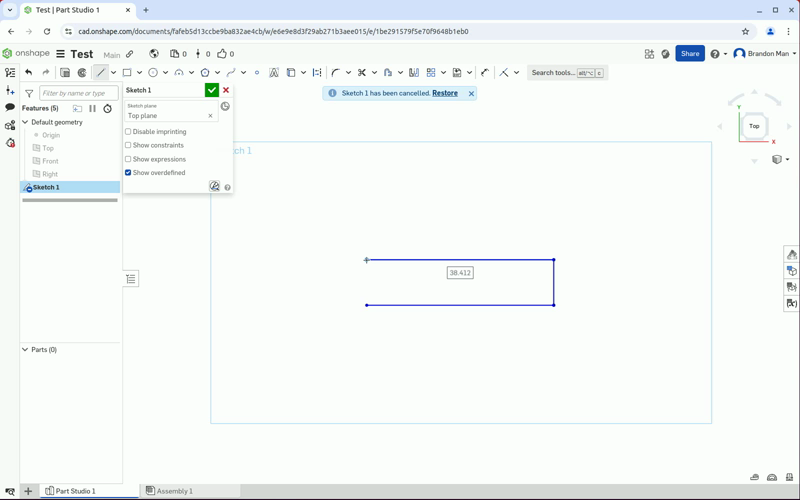
mouse_move(396, 259)
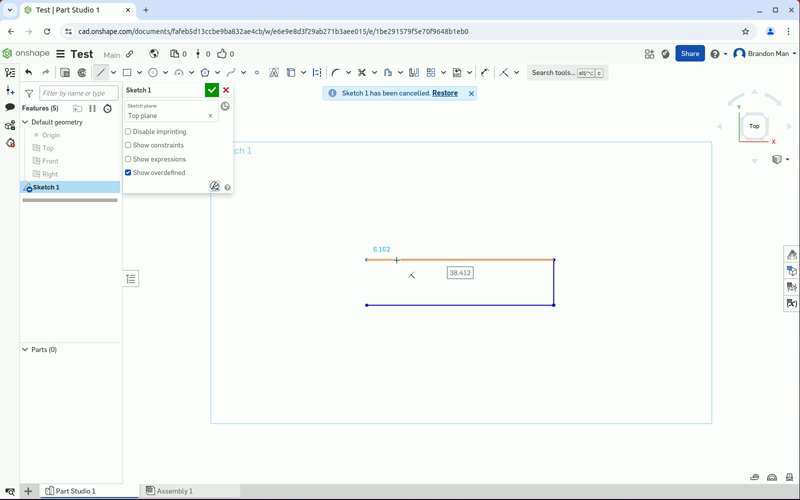
key_down(shift)
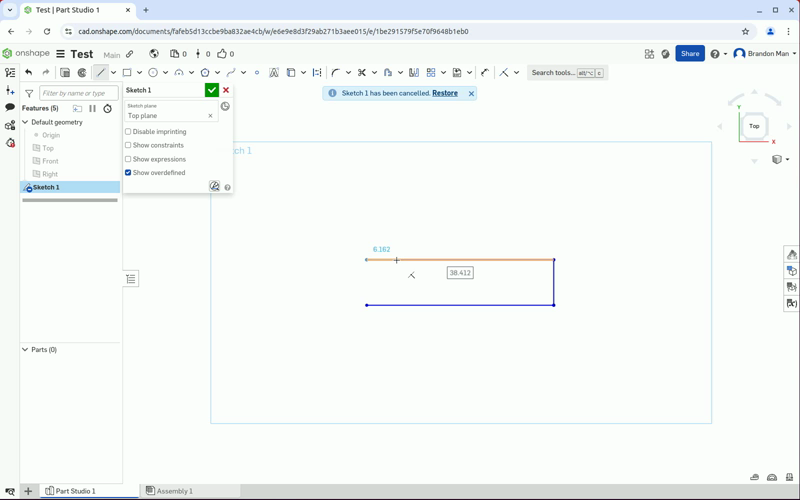
mouse_move(366, 305)
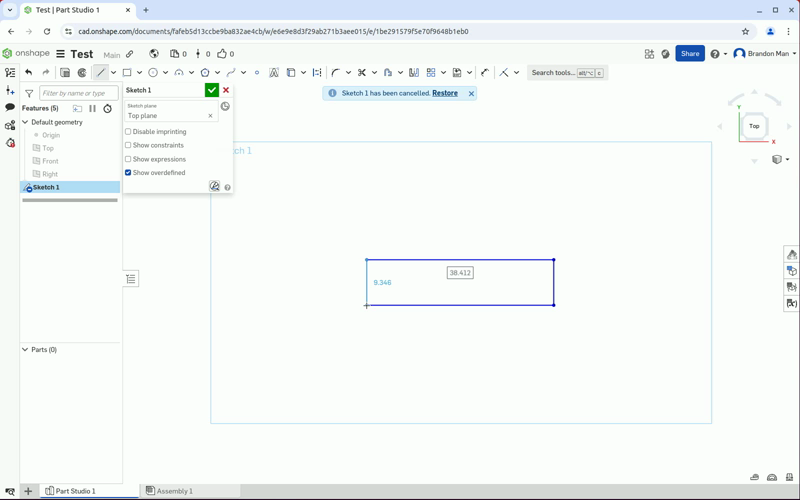
key_up(shift)
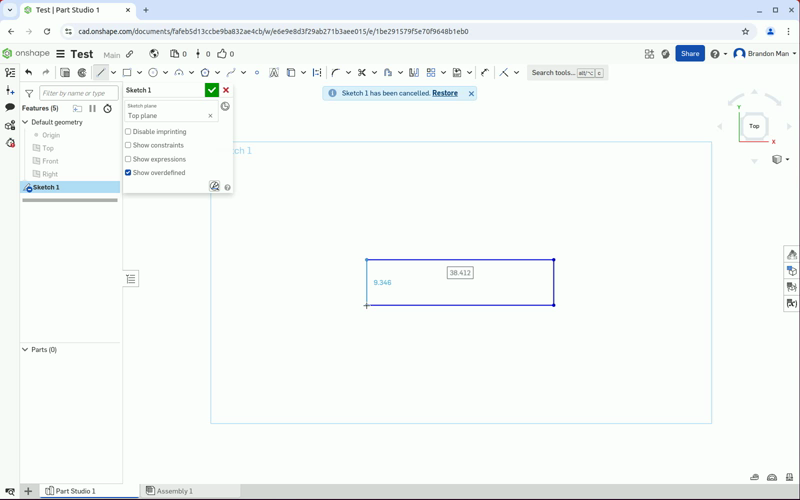
click(366, 305)
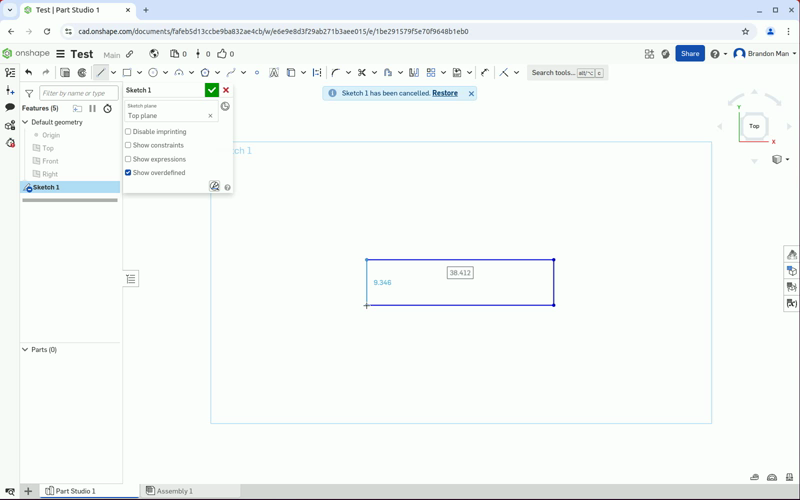
key(esc)
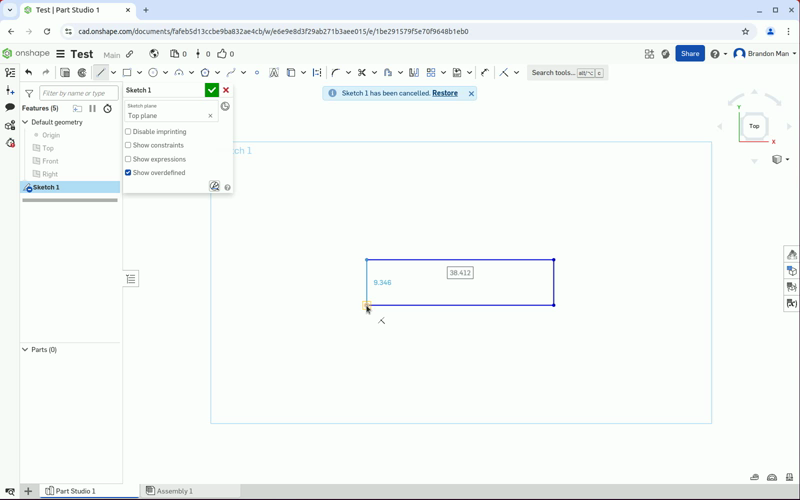
mouse_move(506, 280)
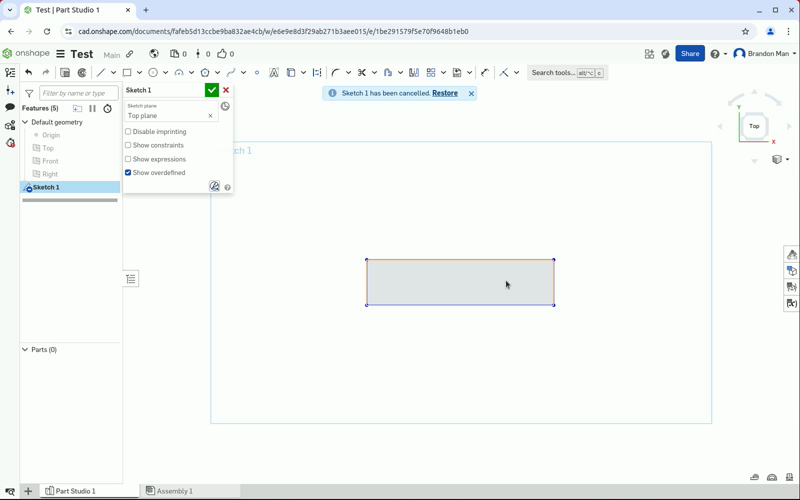
click(506, 280)
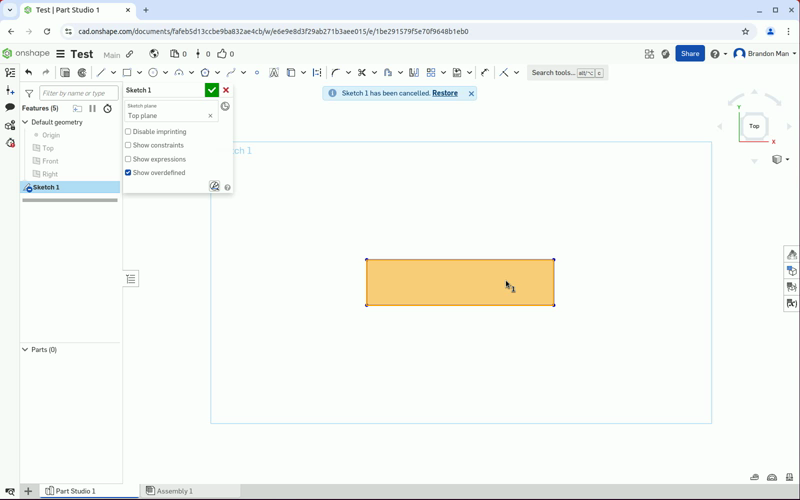
mouse_move(73, 352)
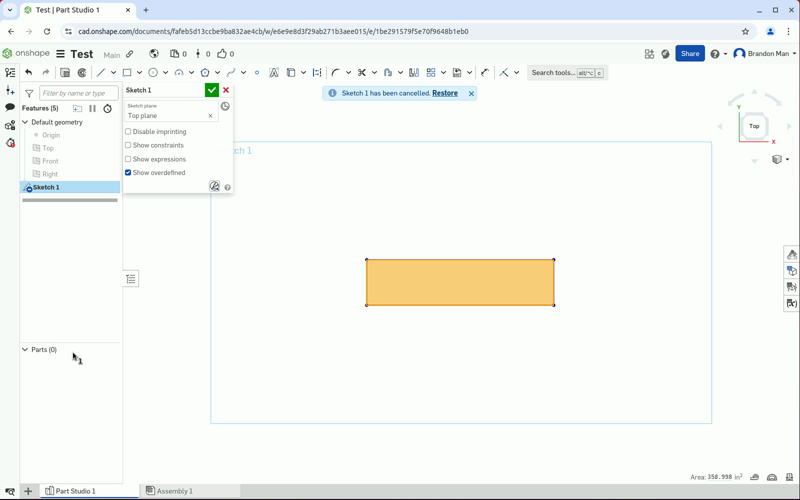
key(shift+y)
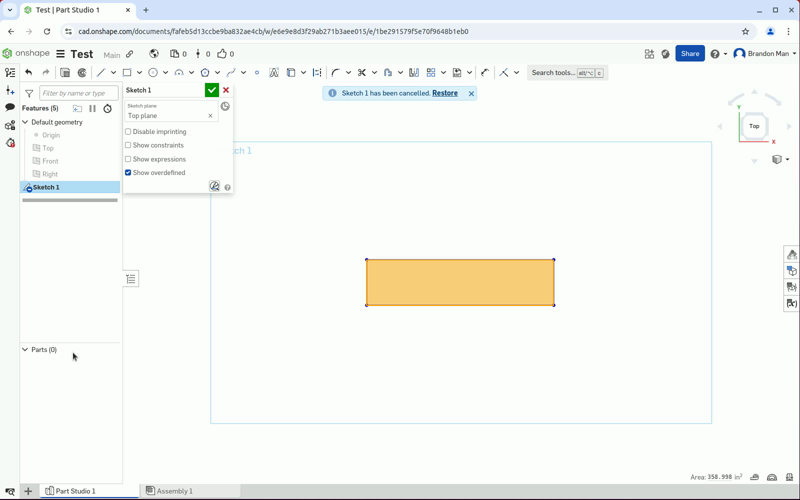
key(shift+e)
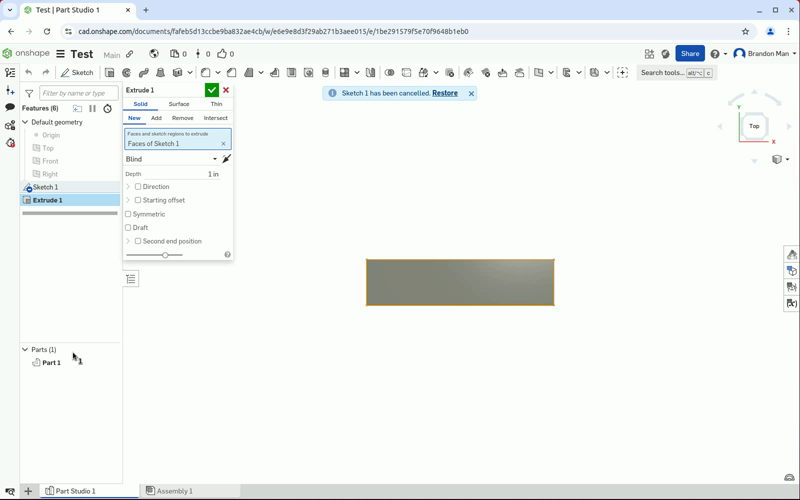
mouse_move(143, 106)
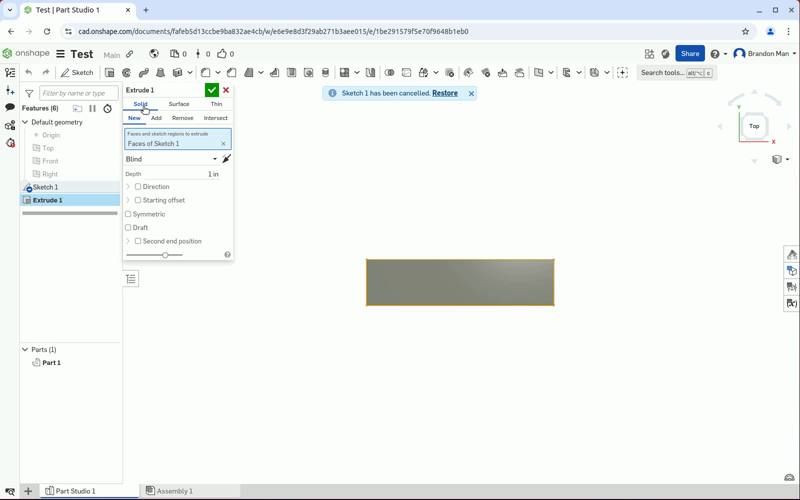
click(143, 106)
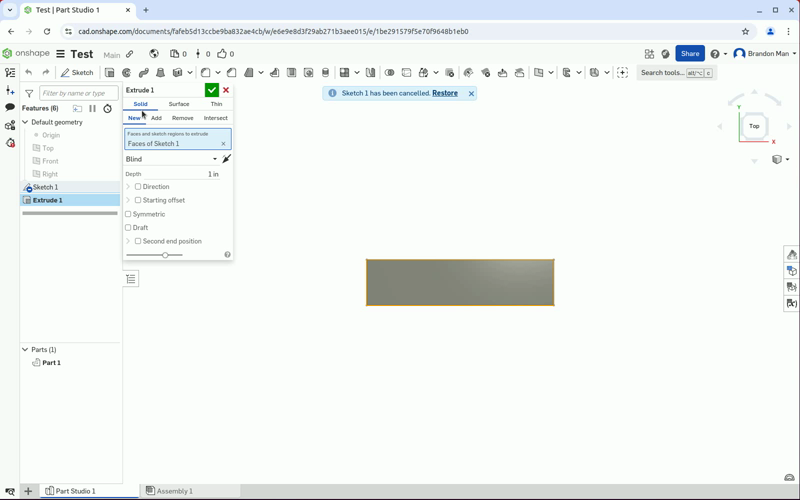
mouse_move(137, 120)
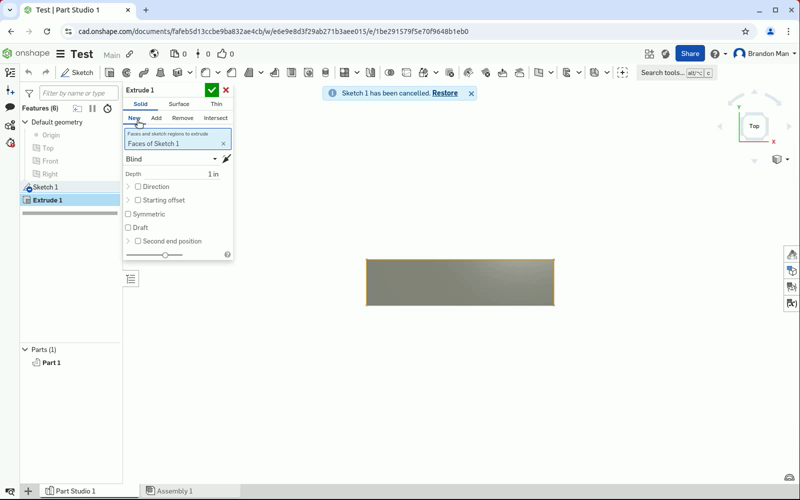
click(137, 120)
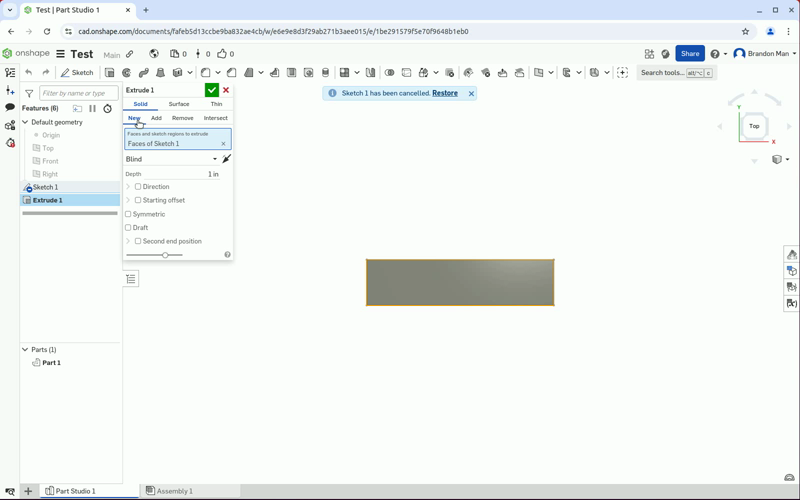
key(tab, 4)
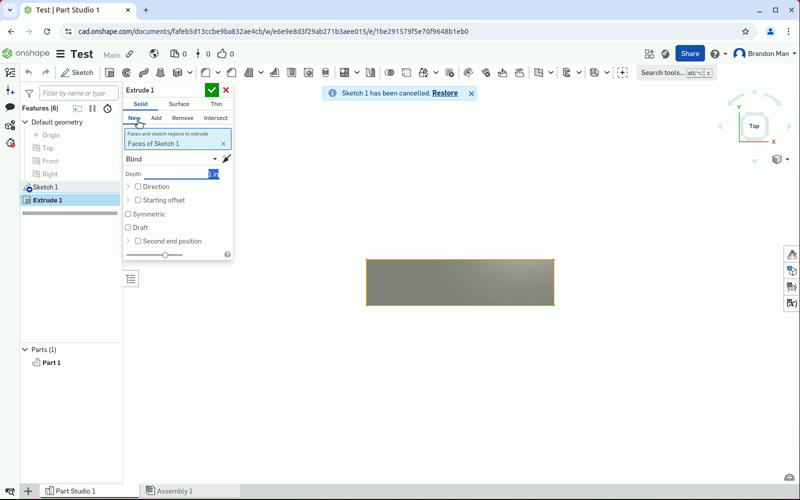
text(16.128)
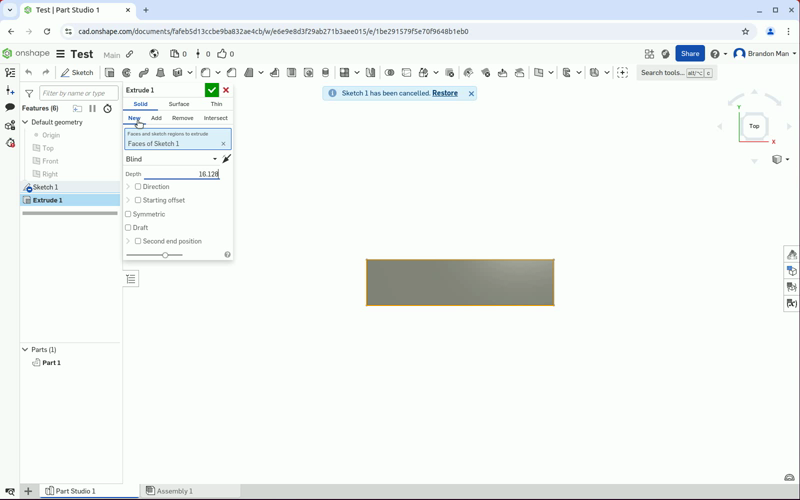
key(enter)
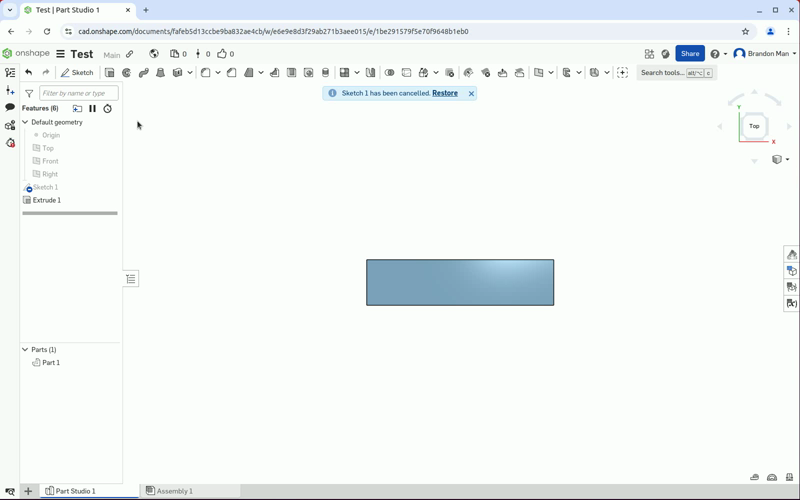
key(shift+h)
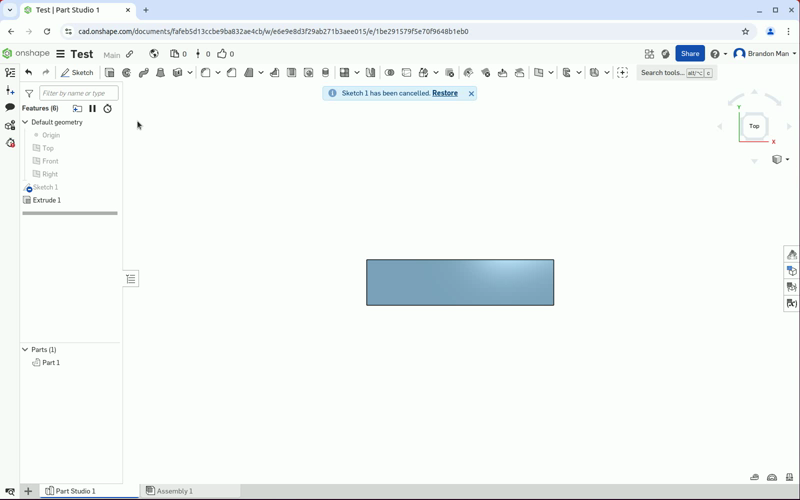
key(shift+h)
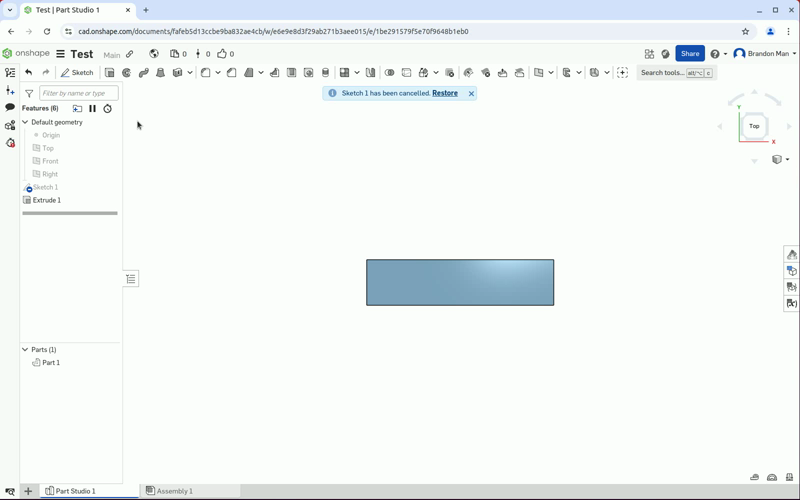
mouse_move(73, 189)
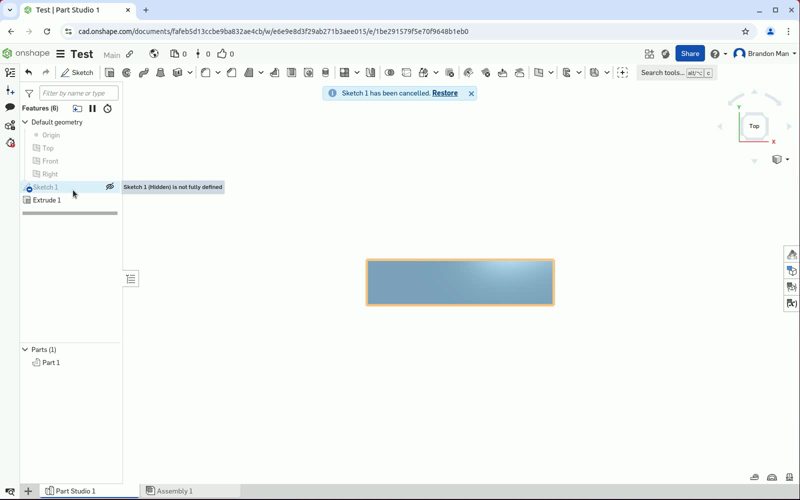
click(73, 189)
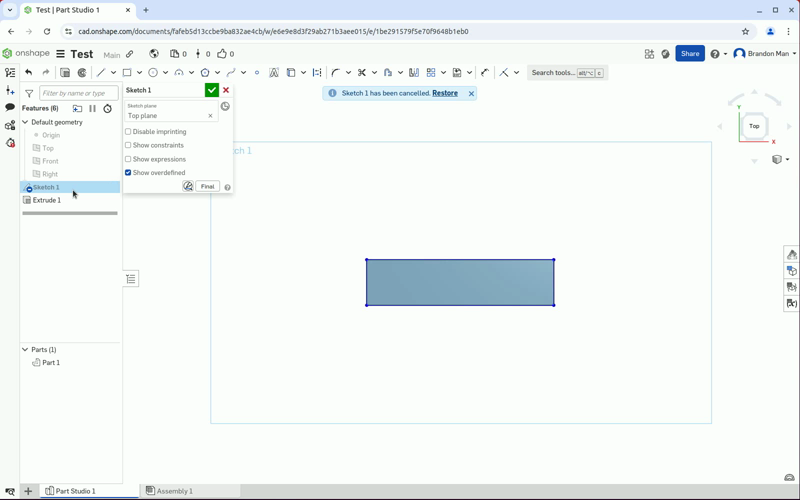
mouse_move(229, 92)
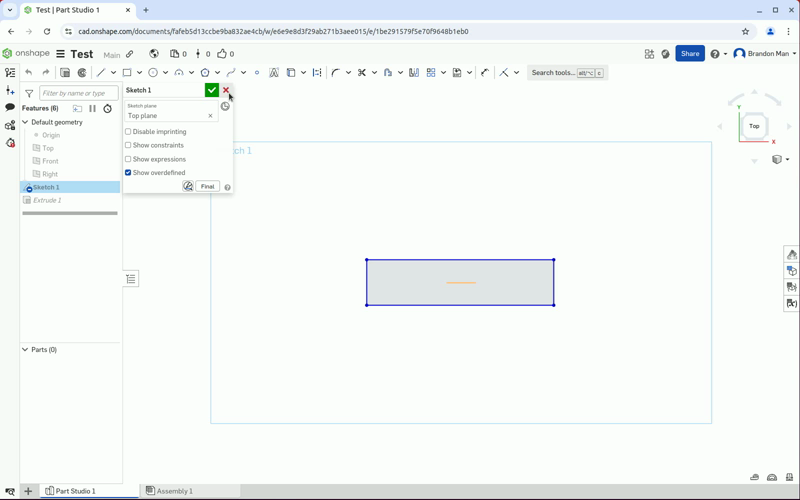
click(229, 92)
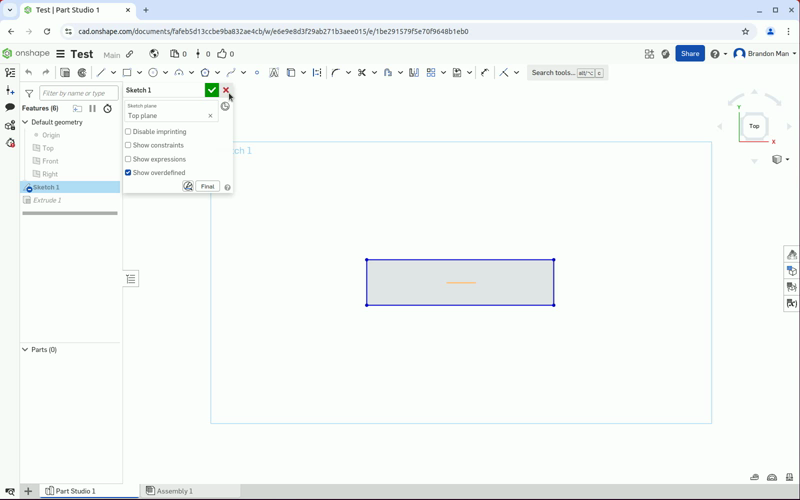
key(shift+s)
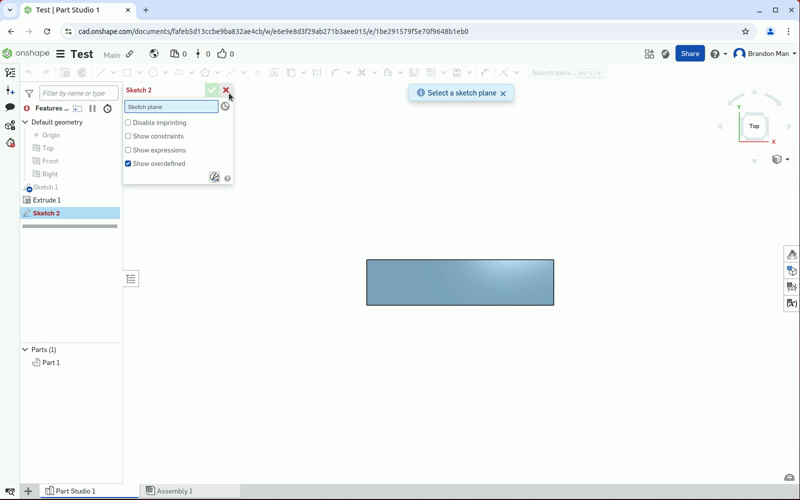
mouse_move(73, 150)
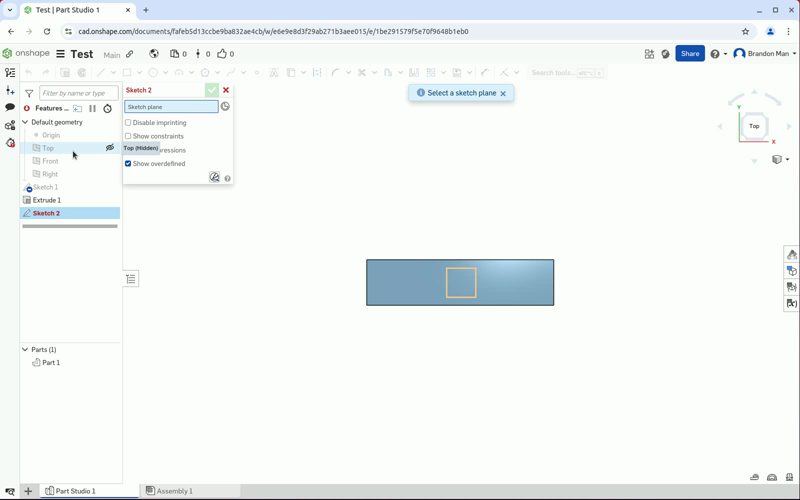
click(73, 150)
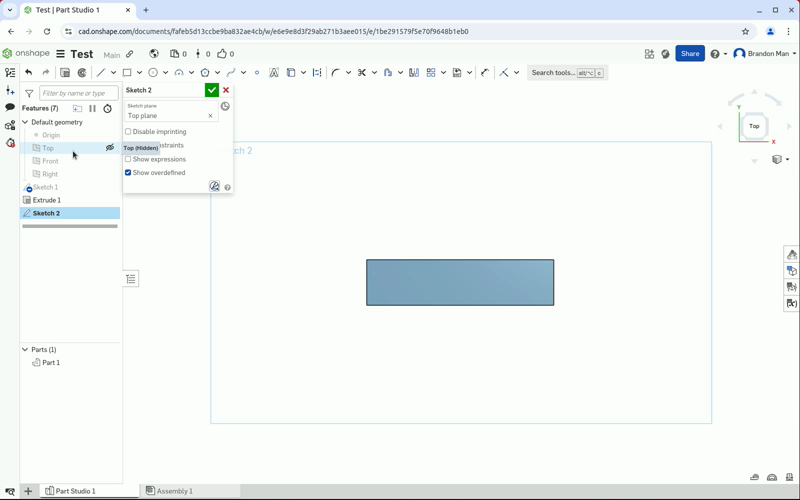
mouse_move(73, 352)
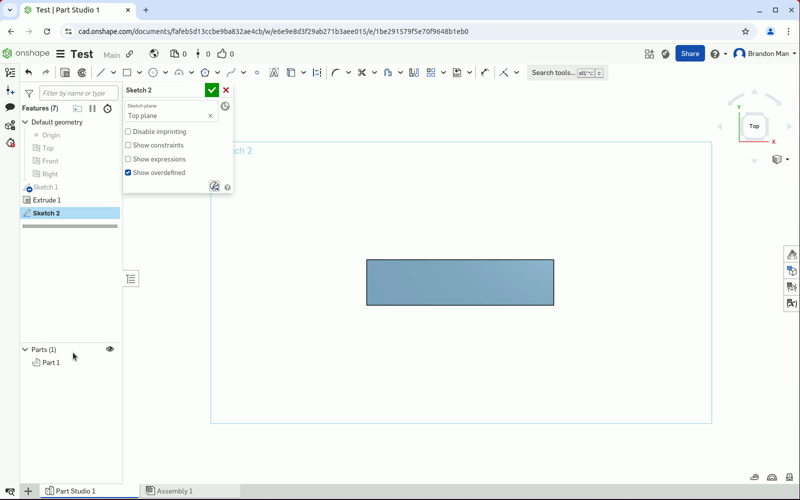
key(y)
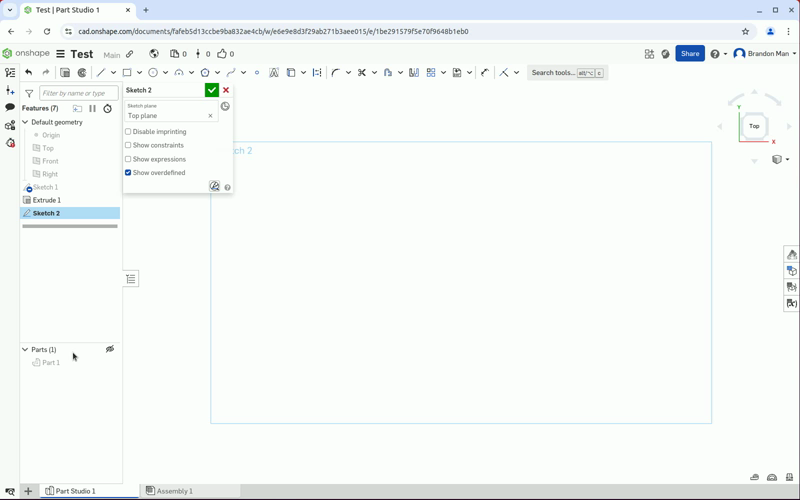
key(a)
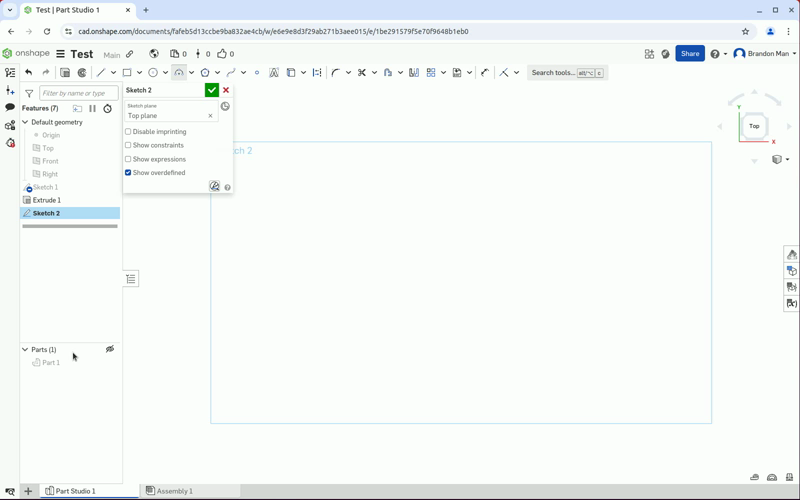
key_down(shift)
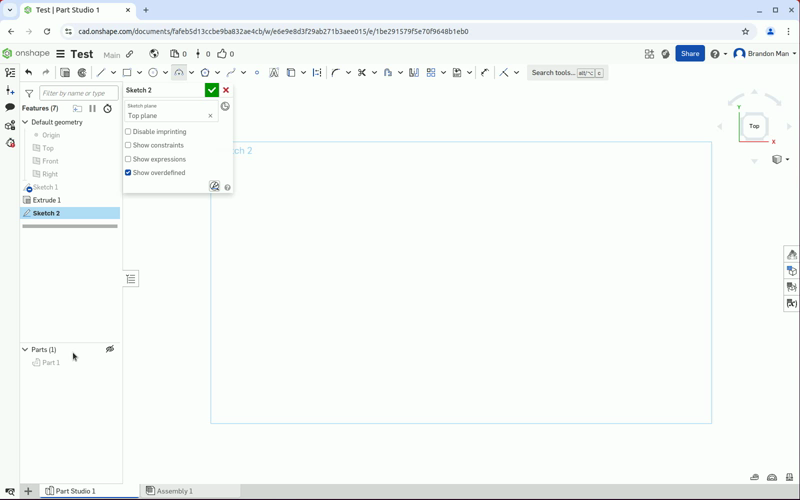
mouse_move(554, 305)
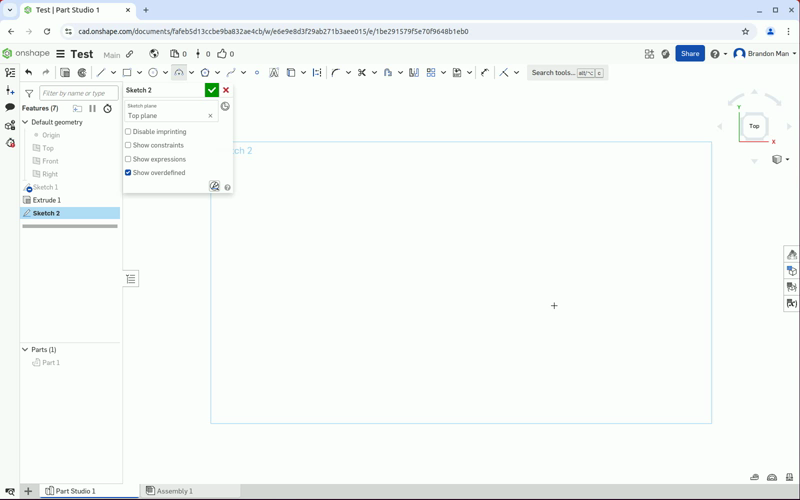
click(554, 305)
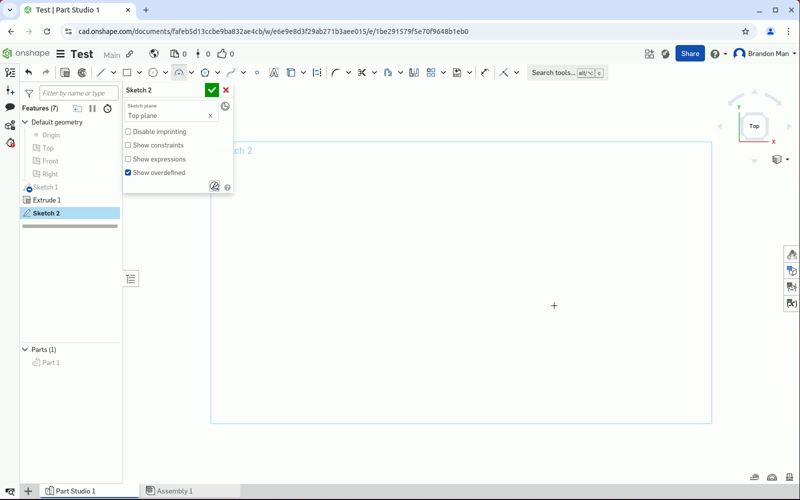
key_up(shift)
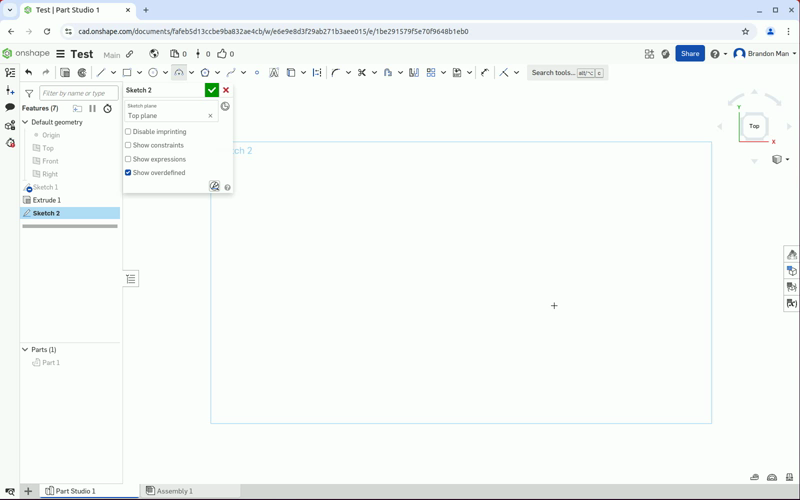
key_down(shift)
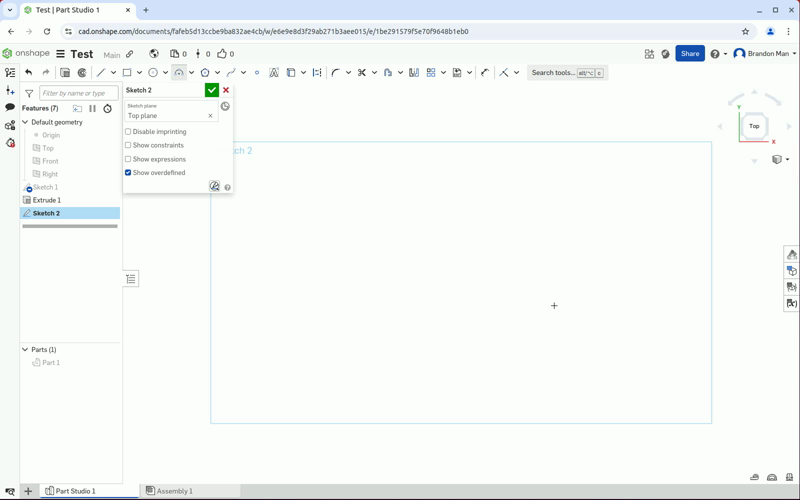
mouse_move(554, 258)
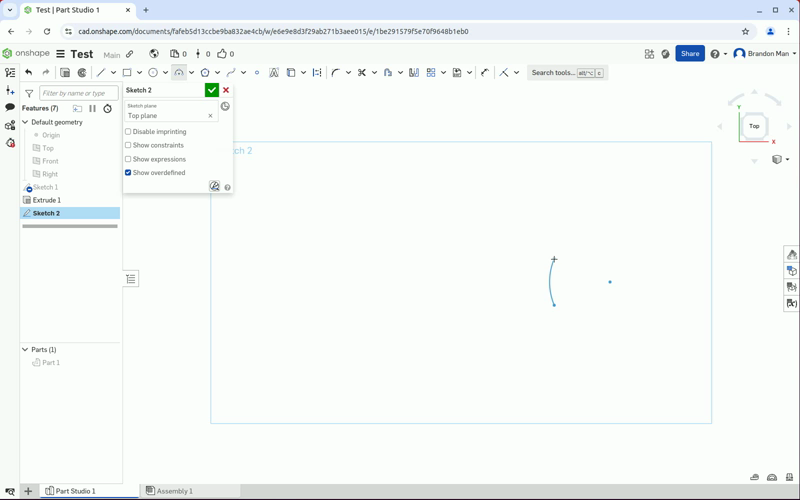
click(554, 258)
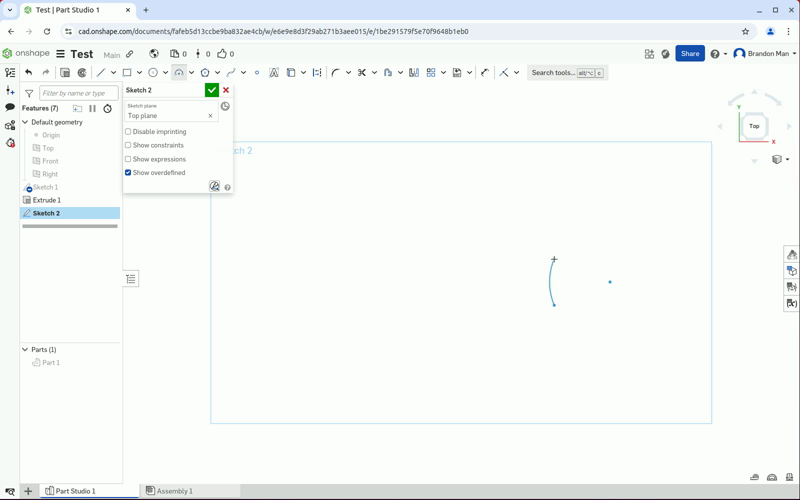
mouse_move(573, 282)
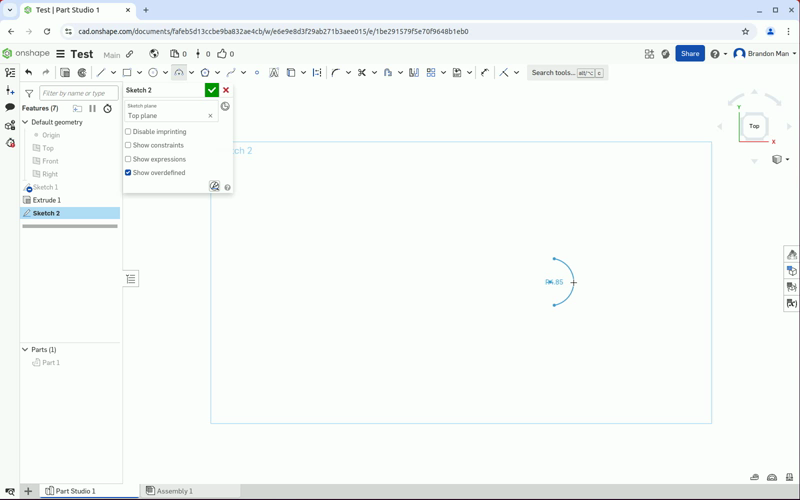
click(573, 282)
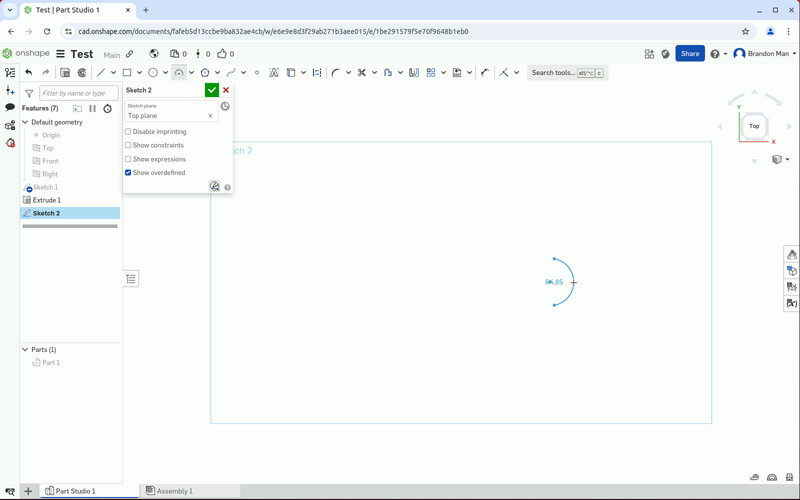
key_up(shift)
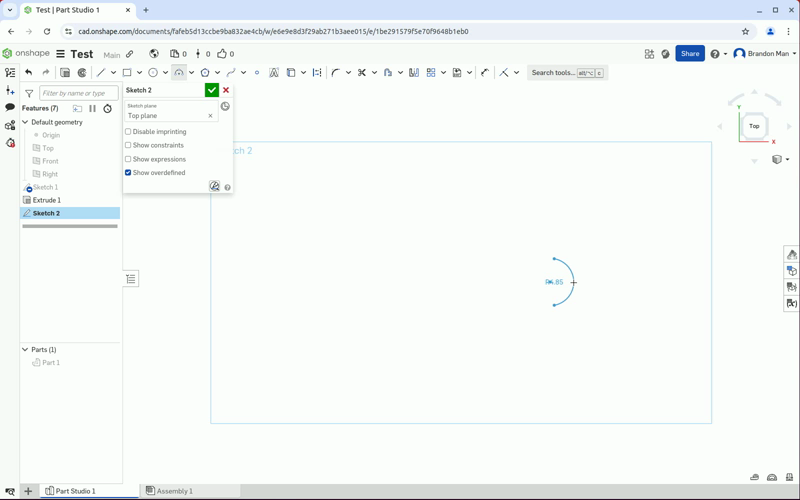
key(esc)
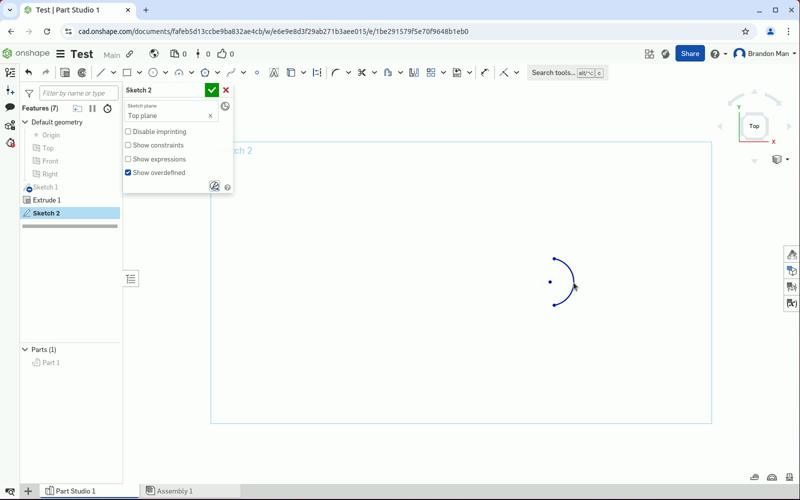
key(l)
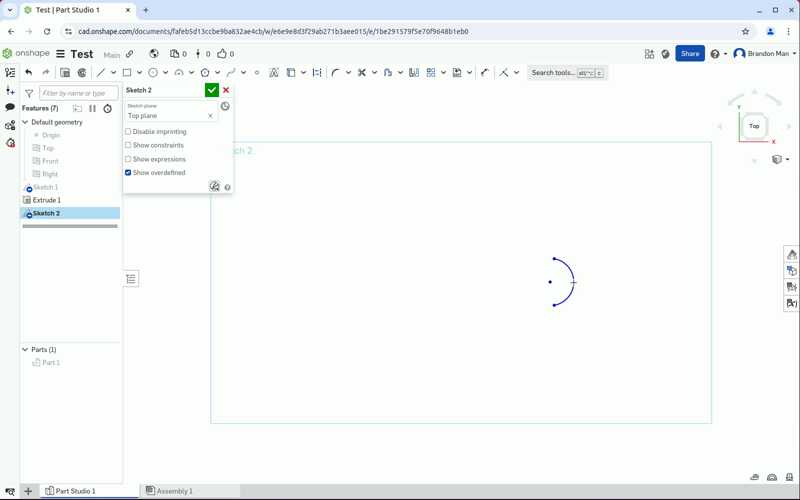
mouse_move(554, 258)
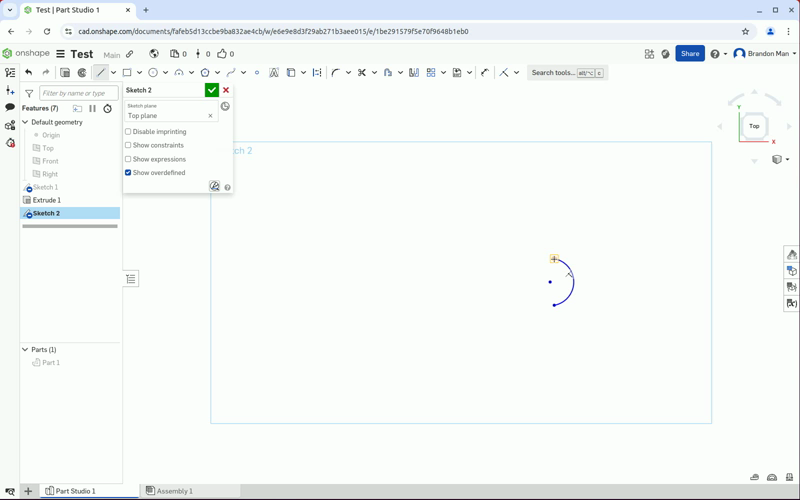
click(554, 258)
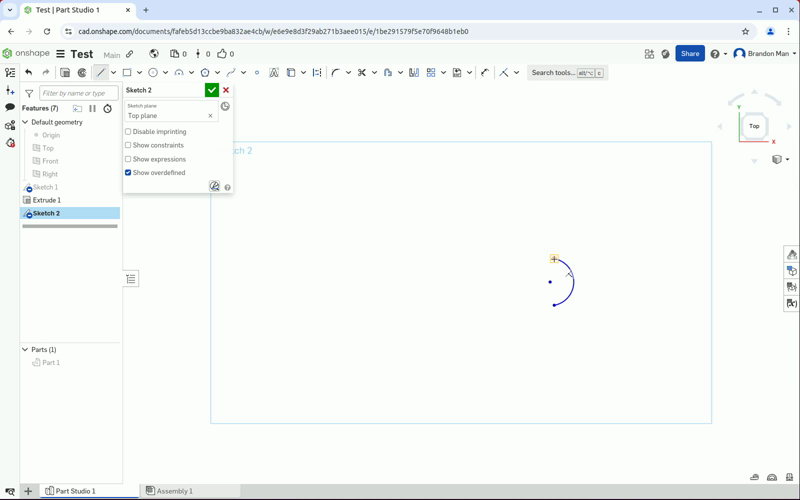
mouse_move(584, 258)
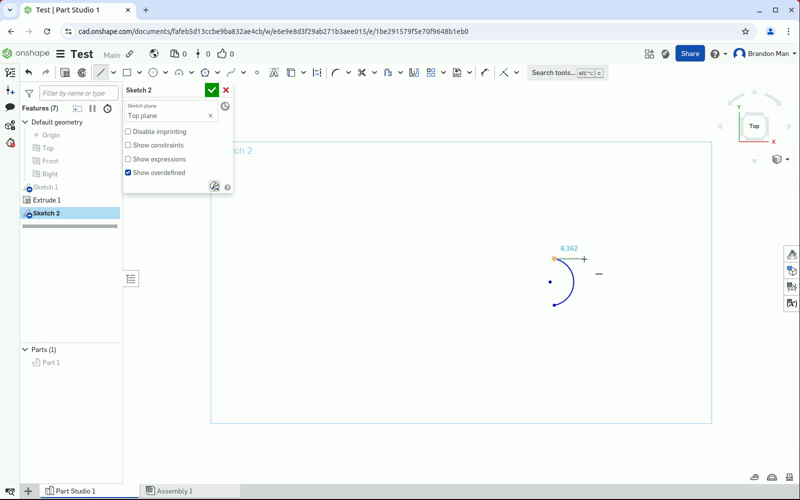
key_down(shift)
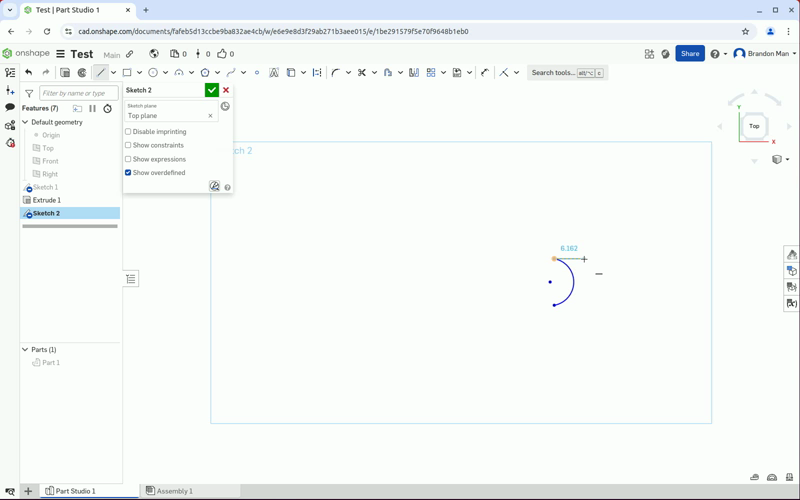
mouse_move(554, 305)
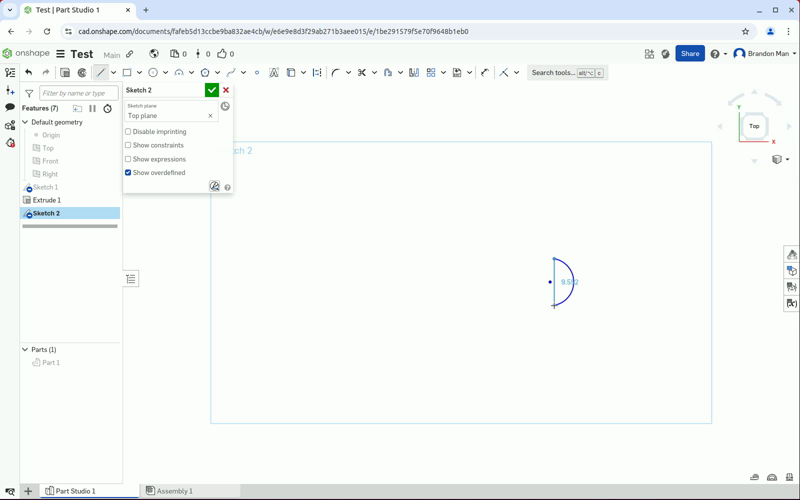
key_up(shift)
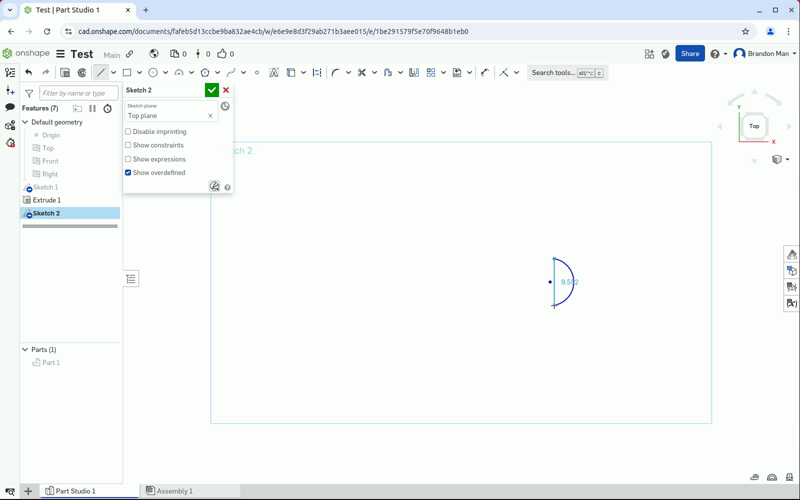
click(554, 305)
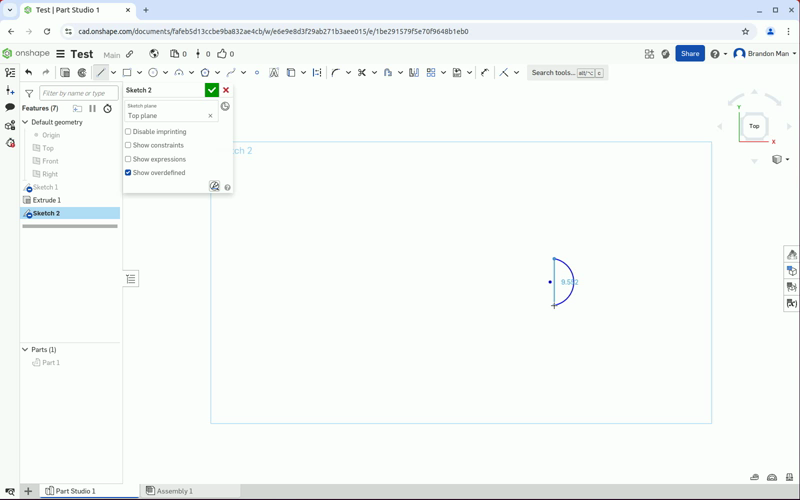
key(esc)
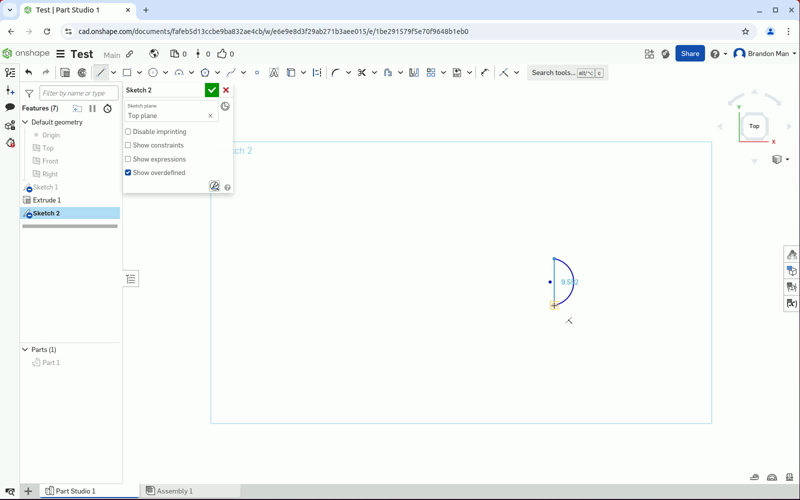
mouse_move(562, 265)
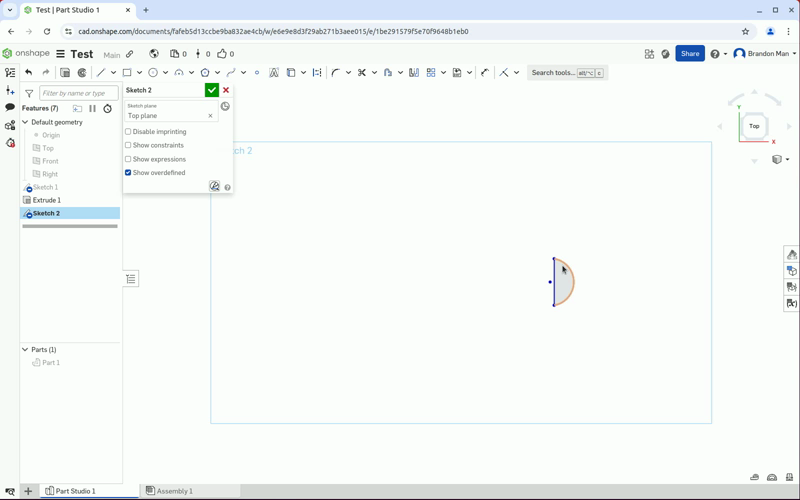
scroll(6)
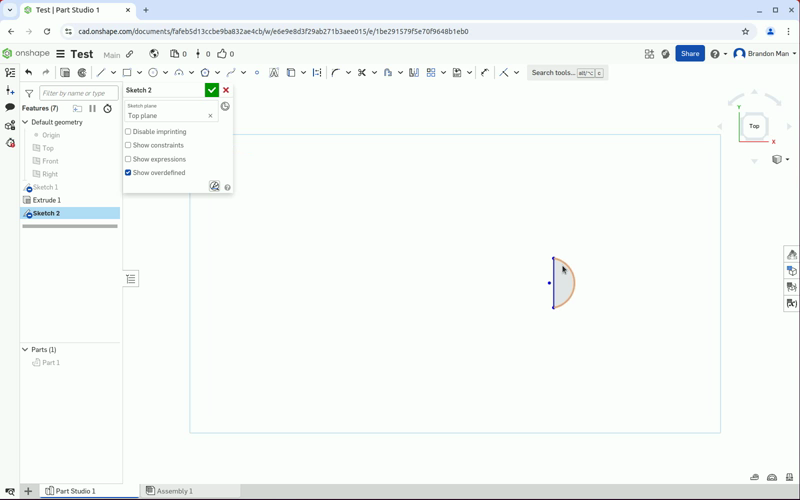
scroll(6)
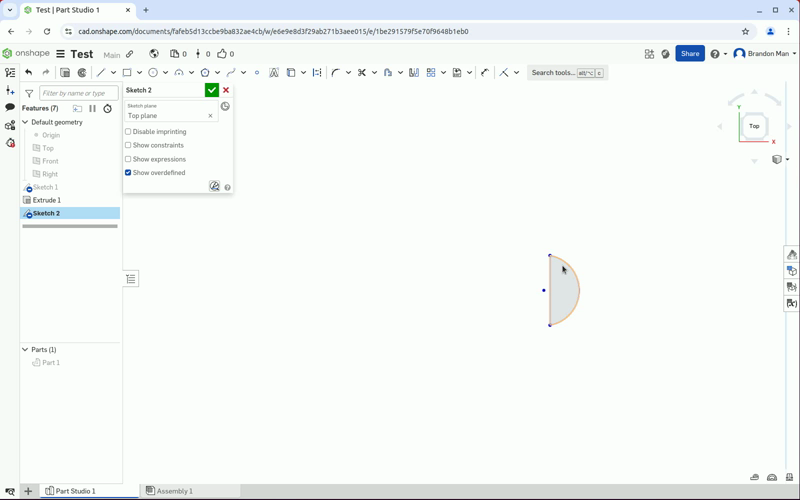
scroll(6)
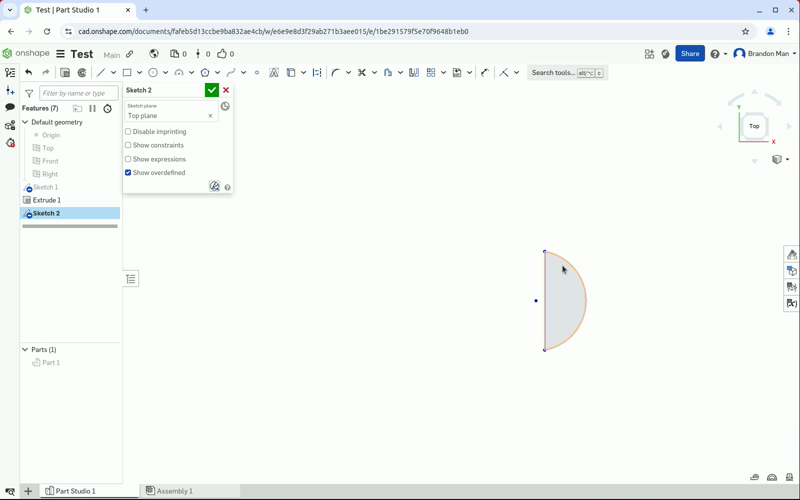
scroll(6)
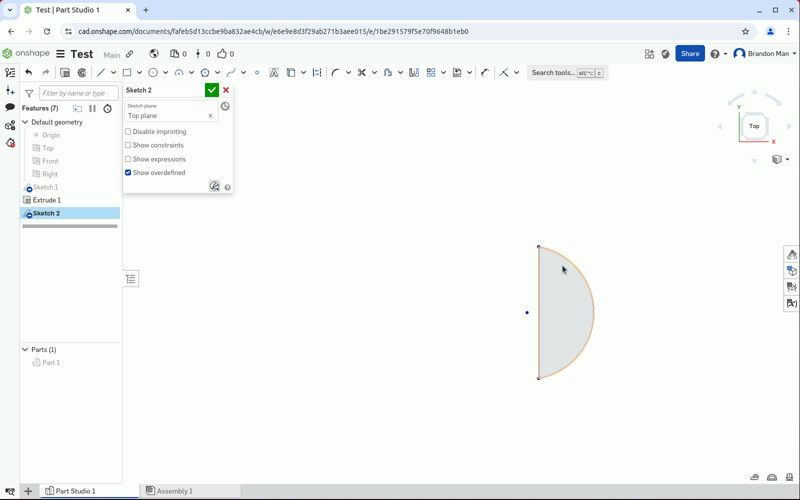
scroll(6)
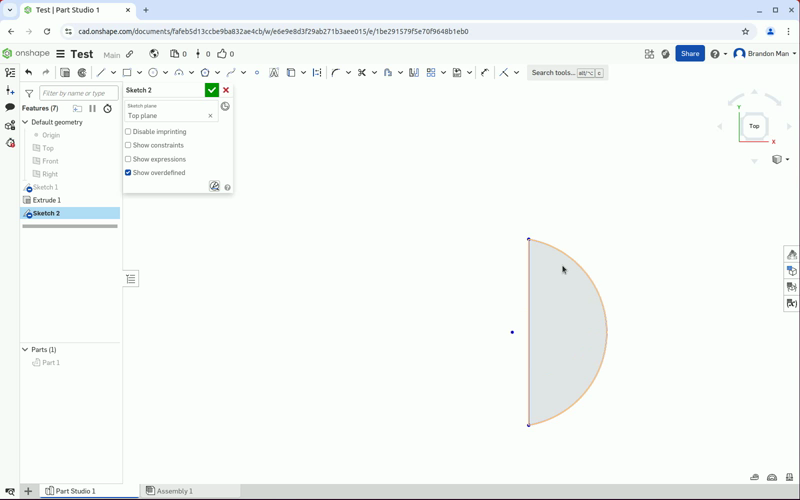
scroll(6)
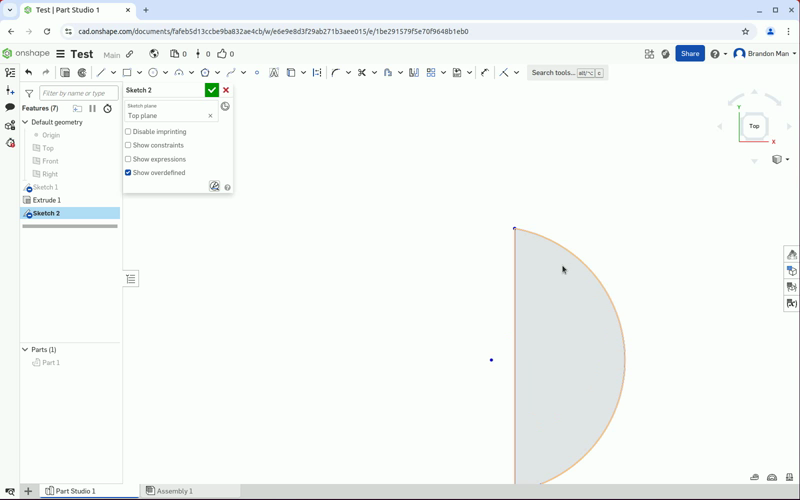
scroll(6)
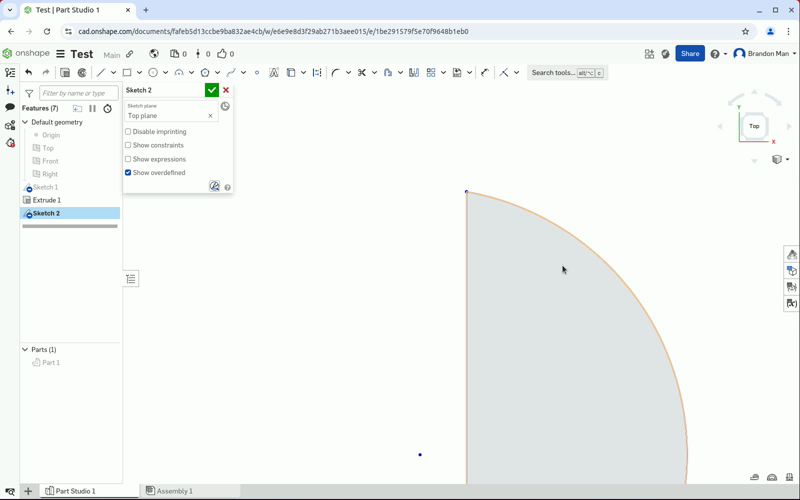
click(562, 265)
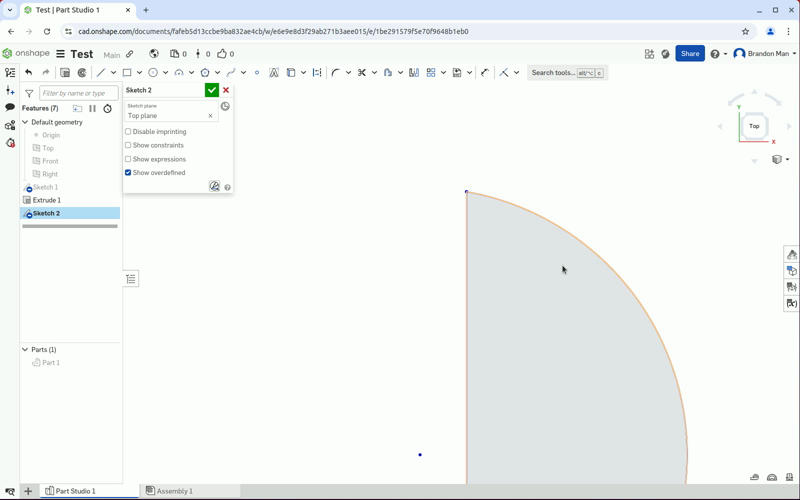
scroll(-6)
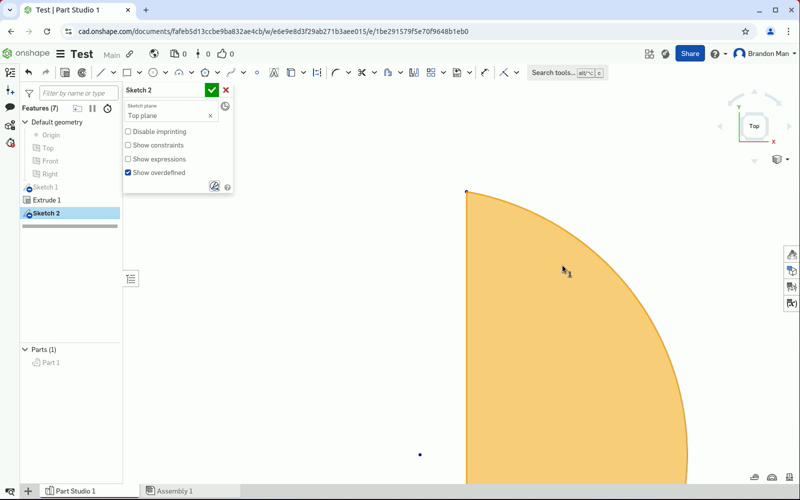
scroll(-6)
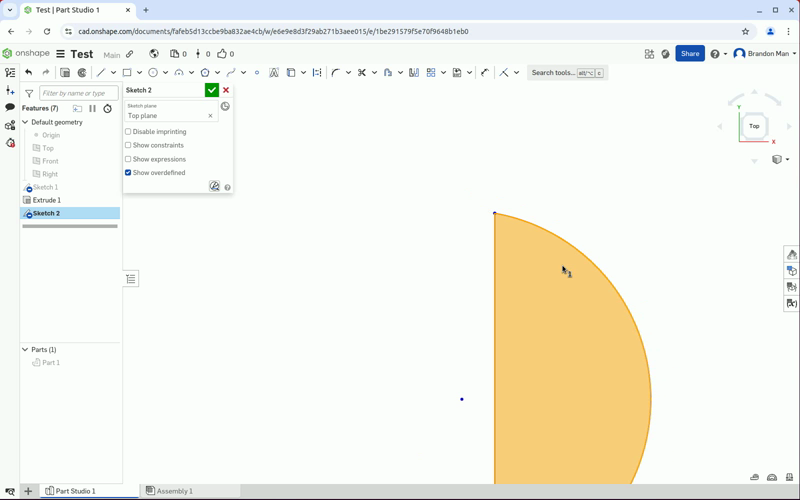
scroll(-6)
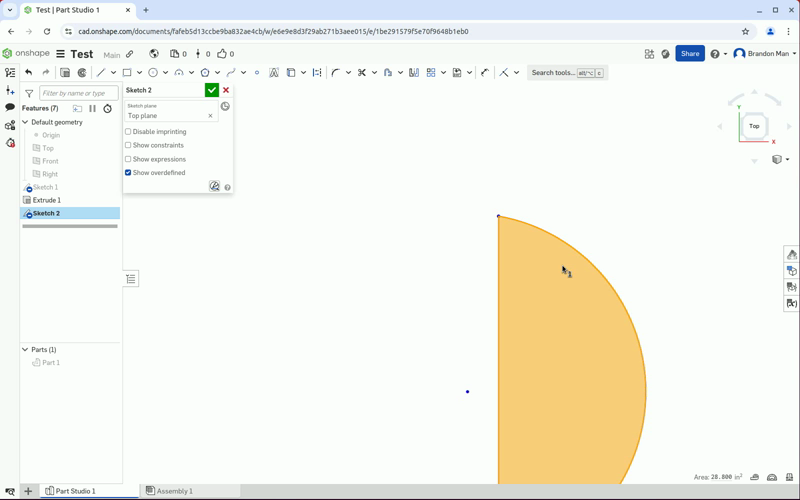
scroll(-6)
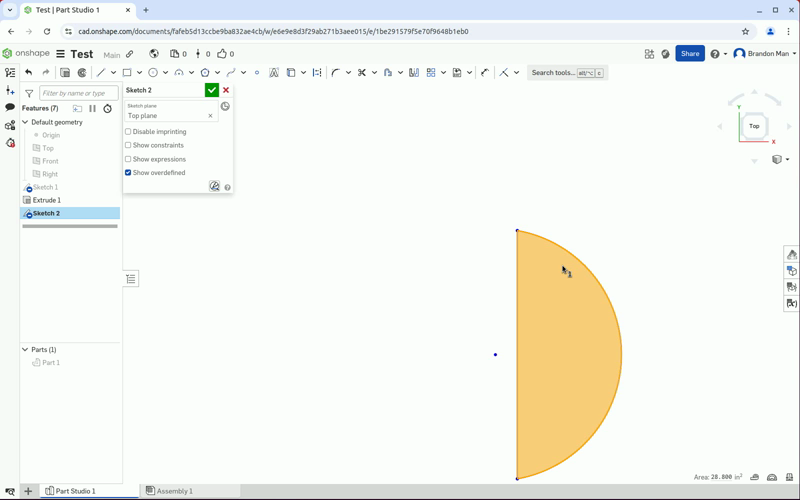
scroll(-6)
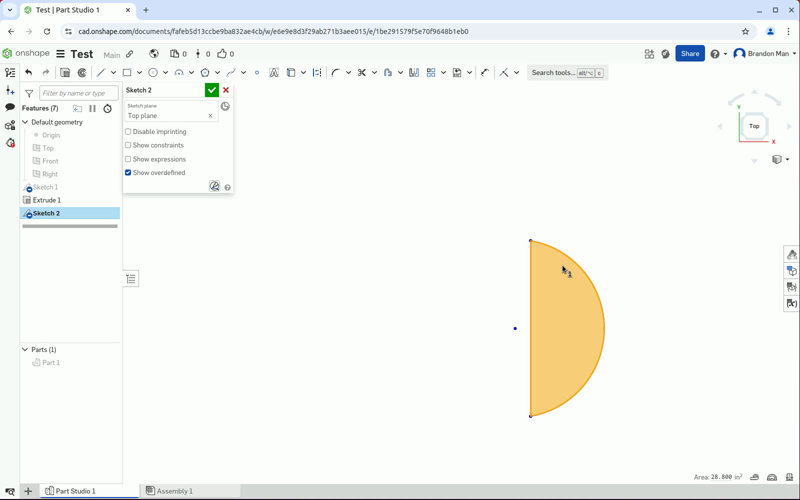
scroll(-6)
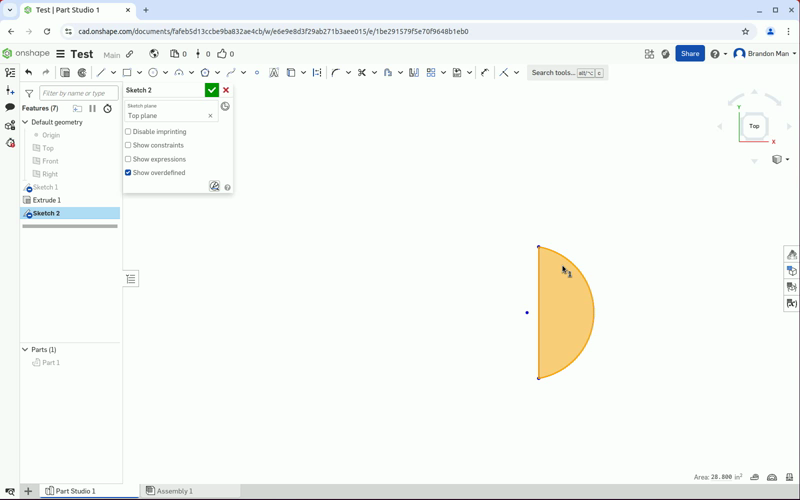
scroll(-6)
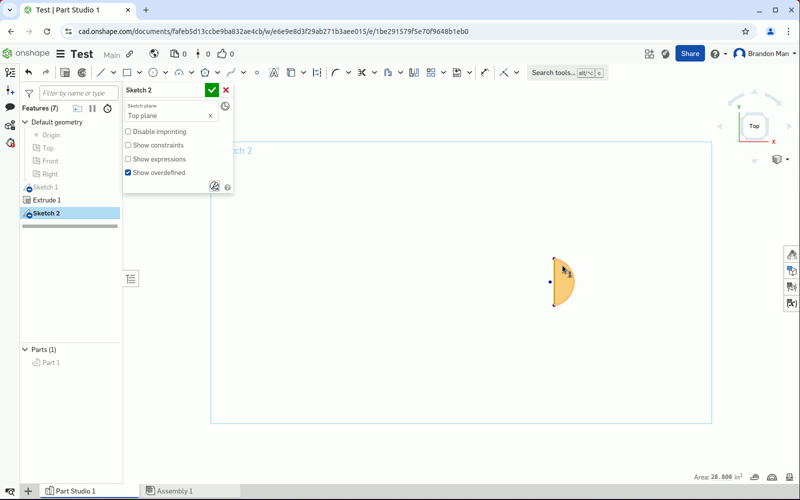
mouse_move(73, 352)
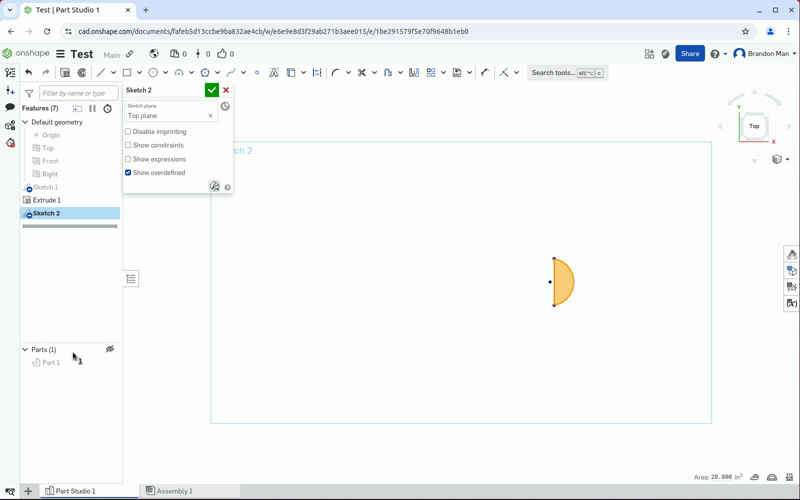
key(shift+y)
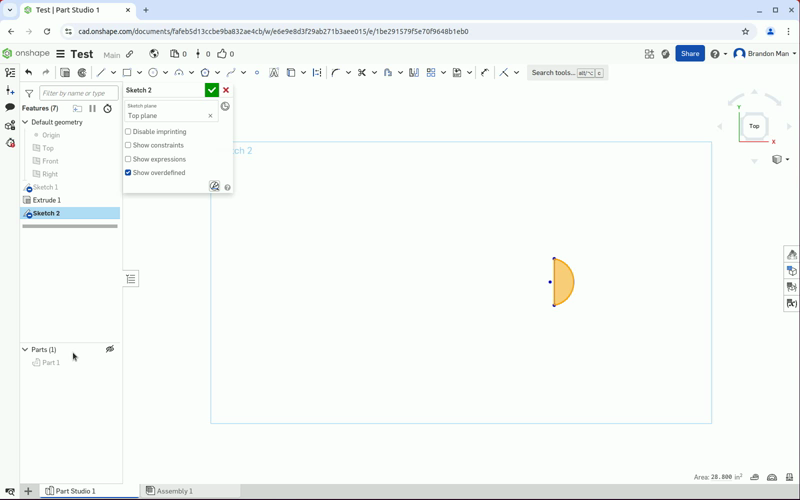
key(shift+e)
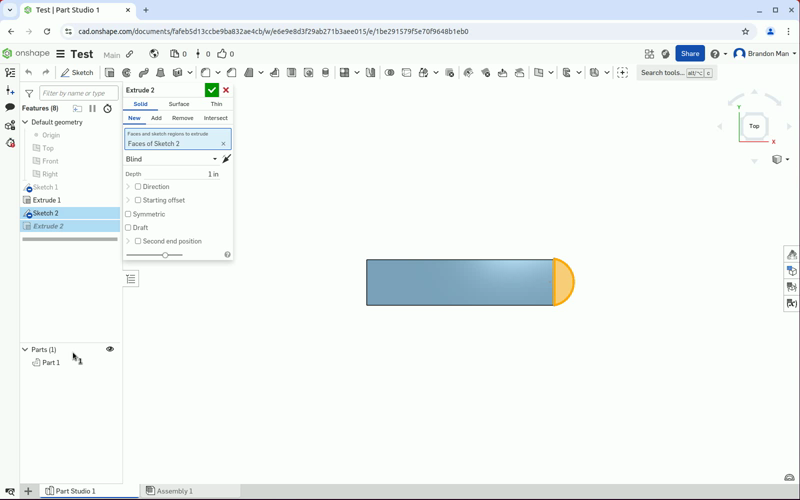
mouse_move(143, 106)
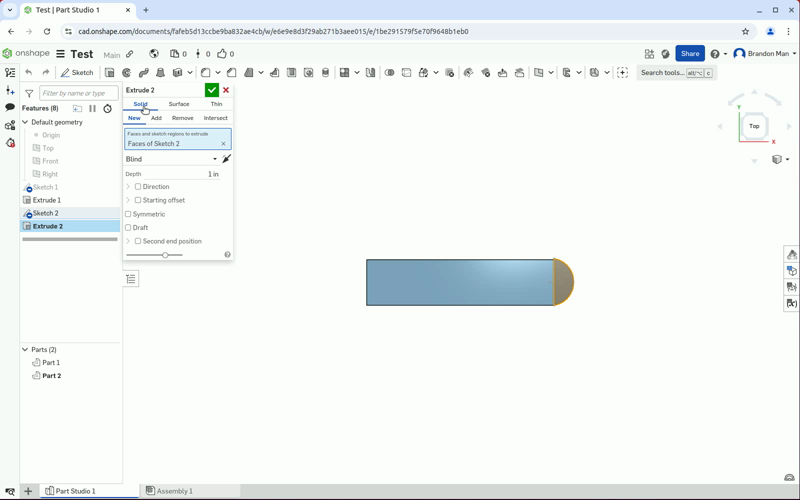
click(143, 106)
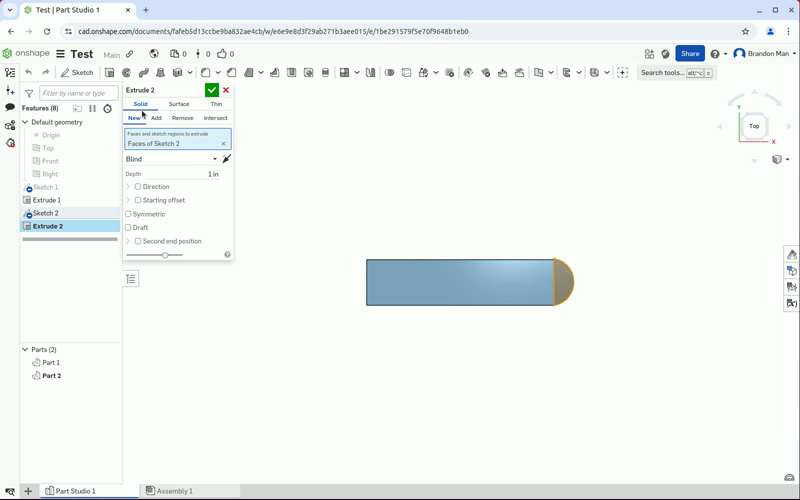
mouse_move(137, 120)
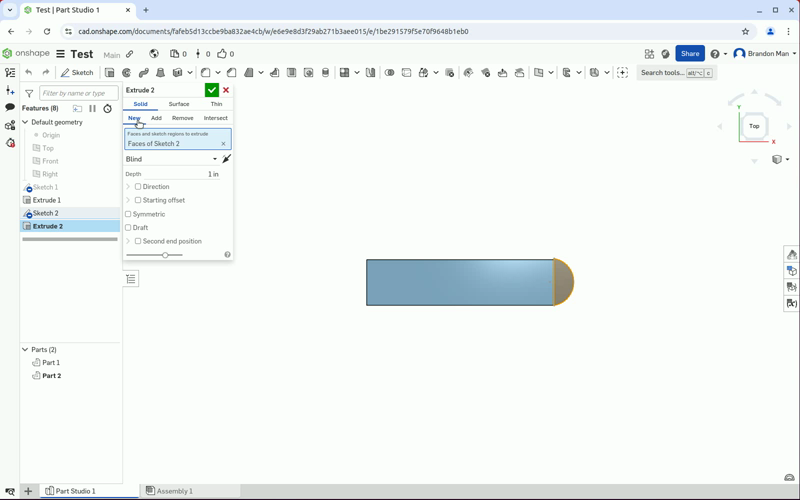
click(137, 120)
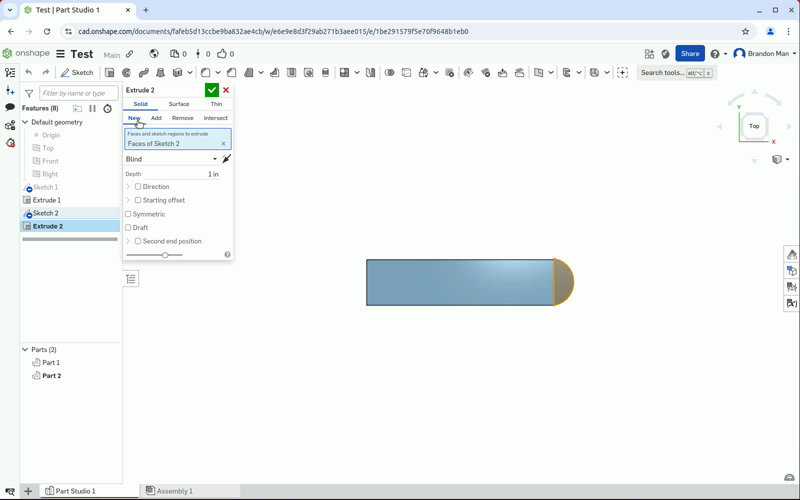
key(tab, 4)
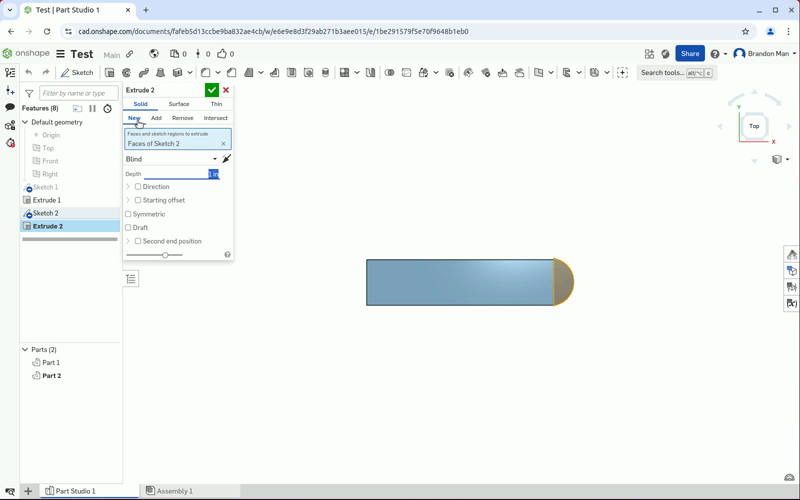
text(16.128)
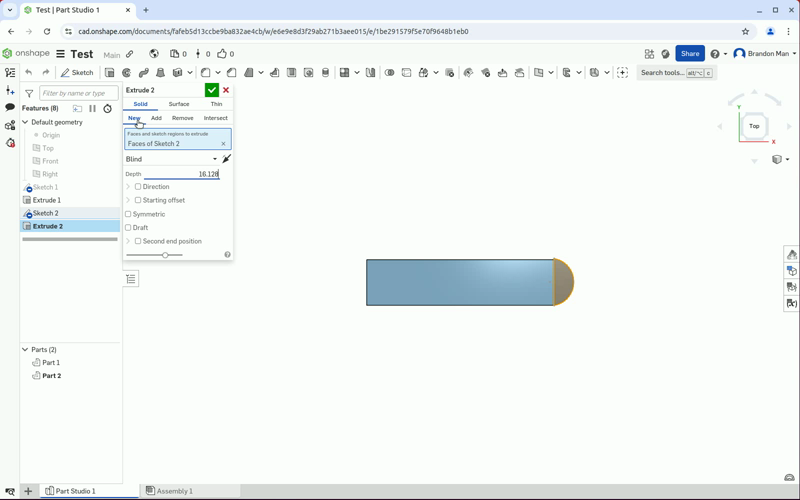
key(enter)
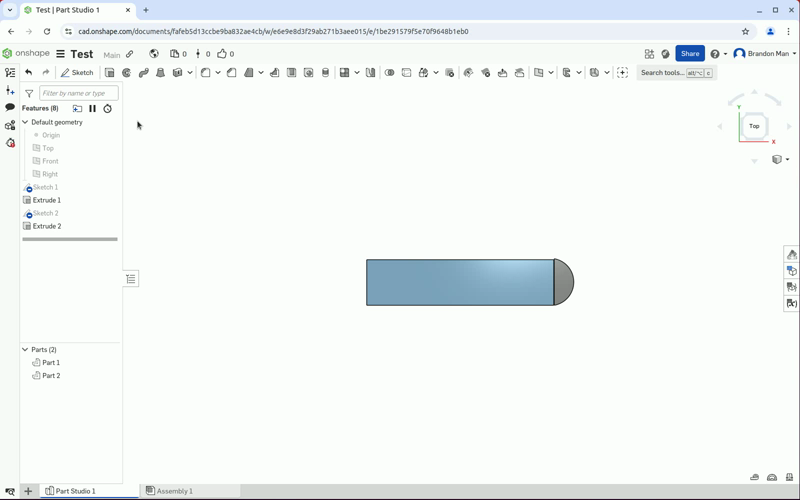
key(shift+h)
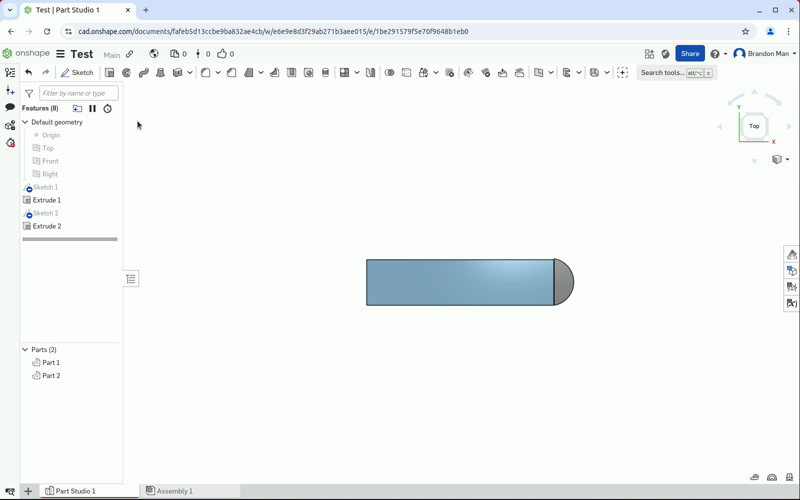
key(shift+h)
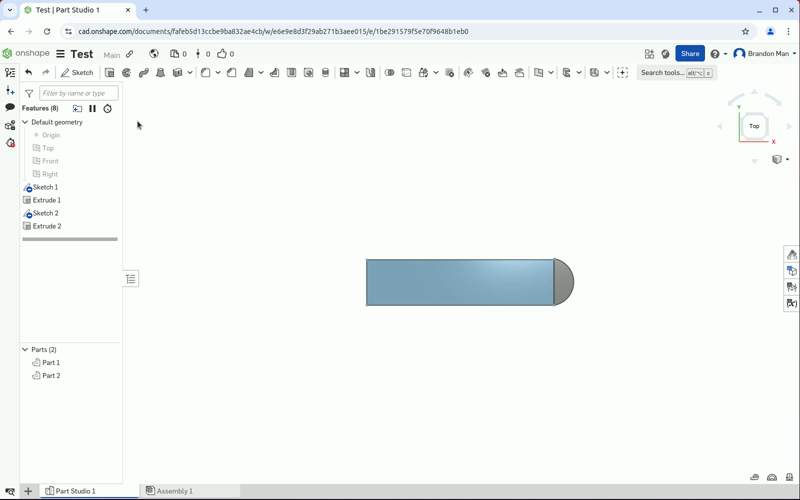
key(shift+7)
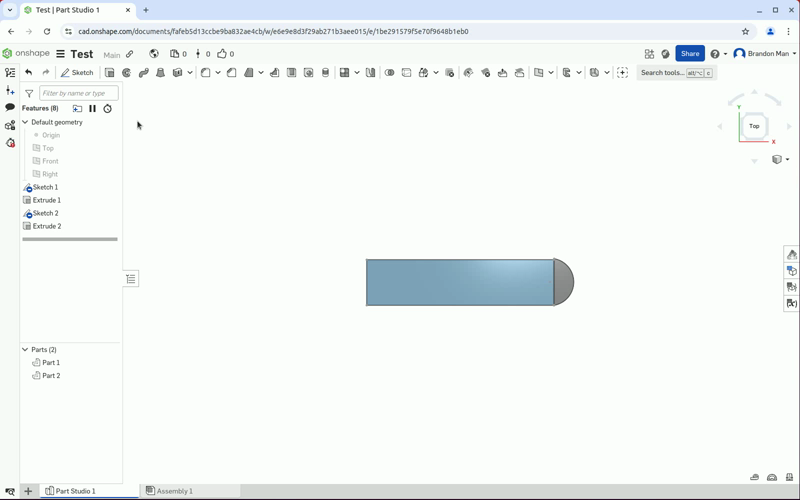
key(up, 3)
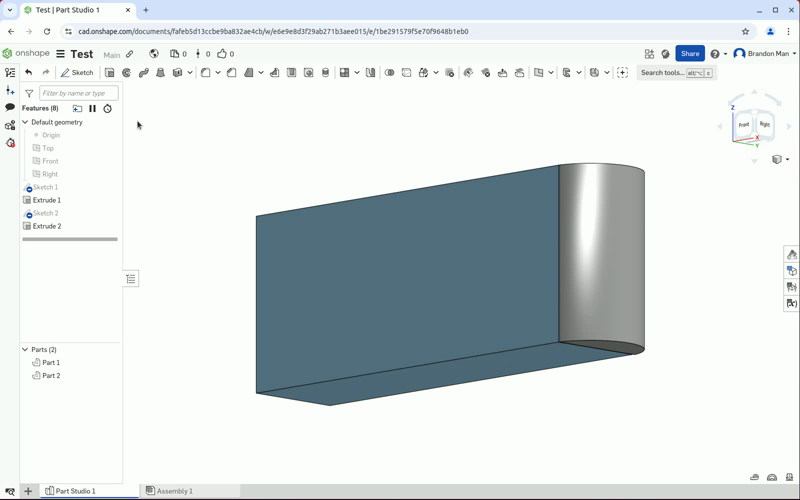
key(left, 3)
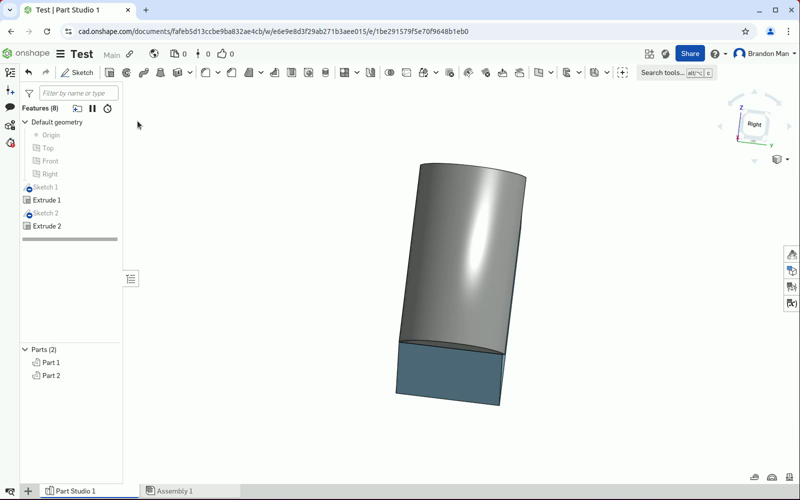
key(right, 3)
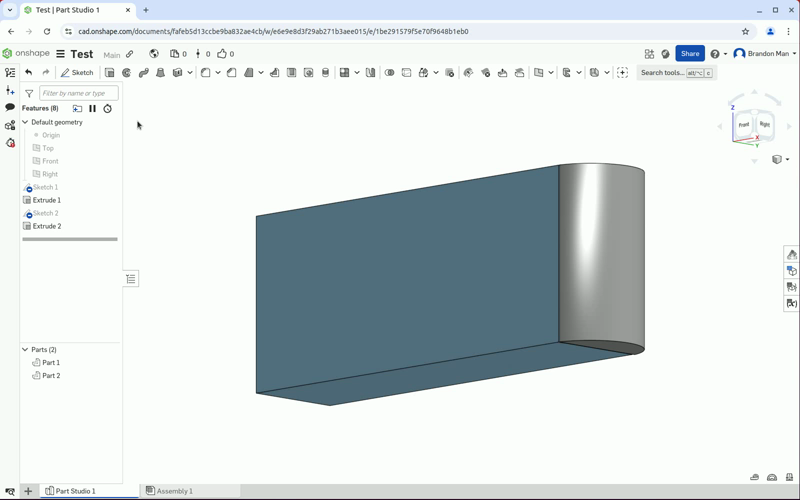
key(down, 3)
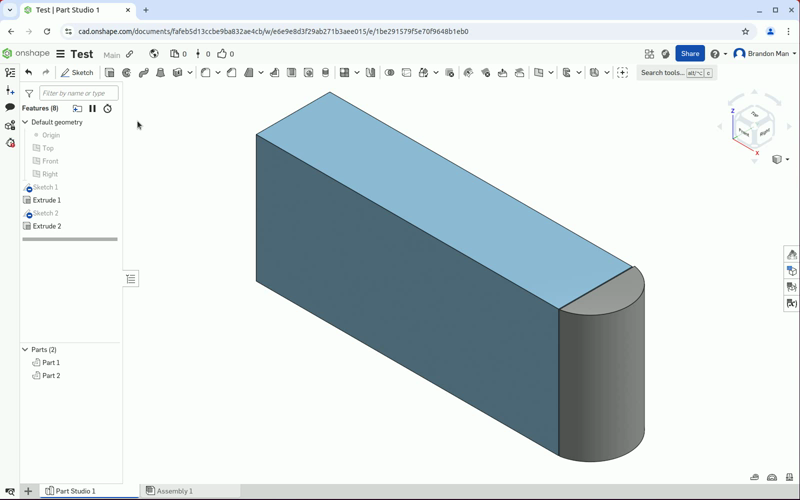
mouse_move(73, 189)
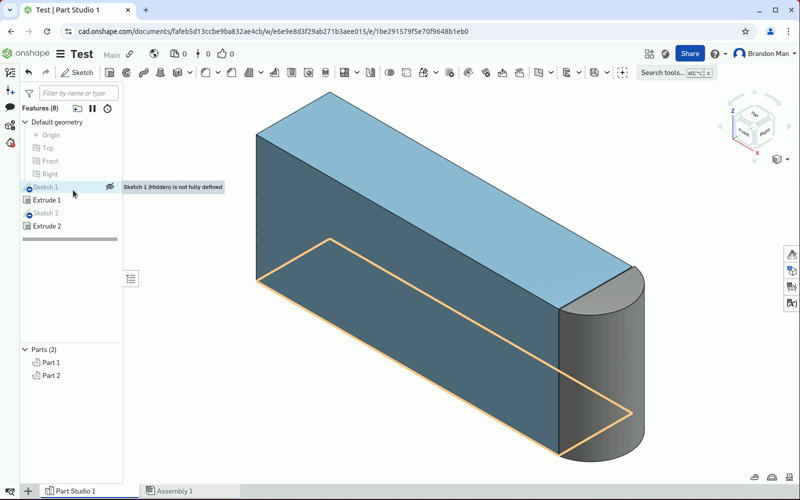
click(73, 189)